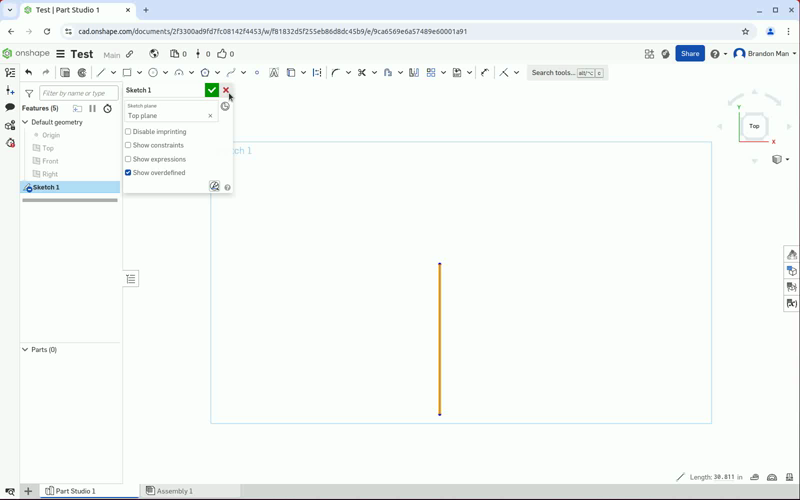
key(shift+h)
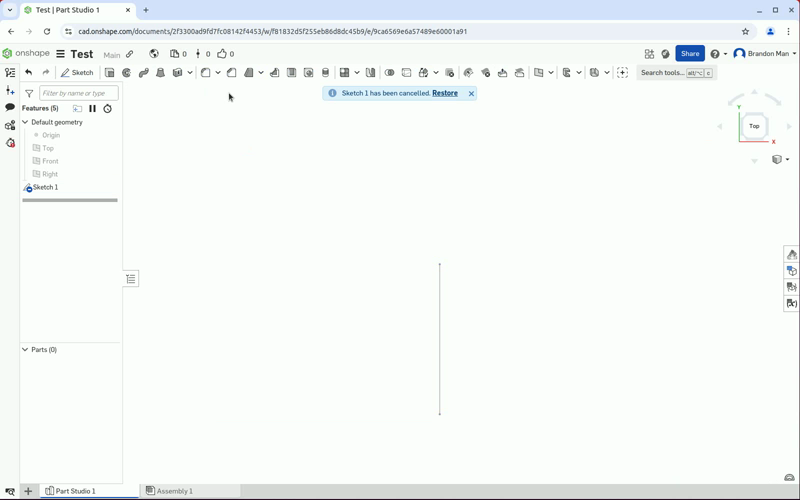
key(shift+s)
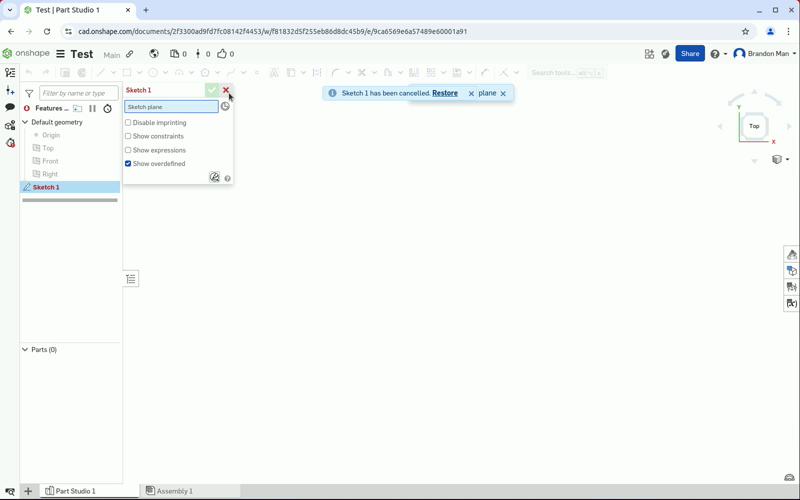
mouse_move(73, 150)
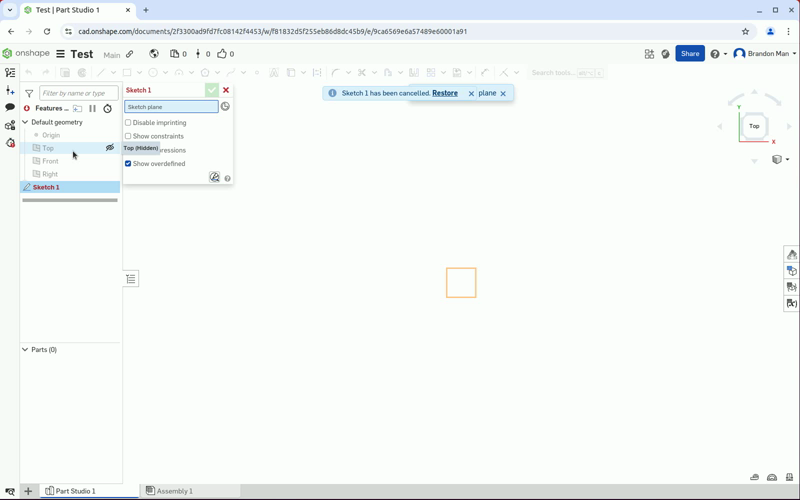
click(73, 150)
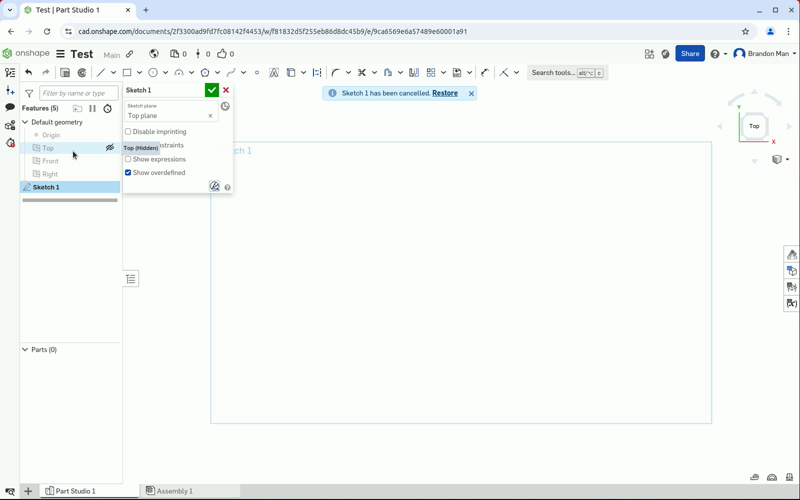
mouse_move(73, 352)
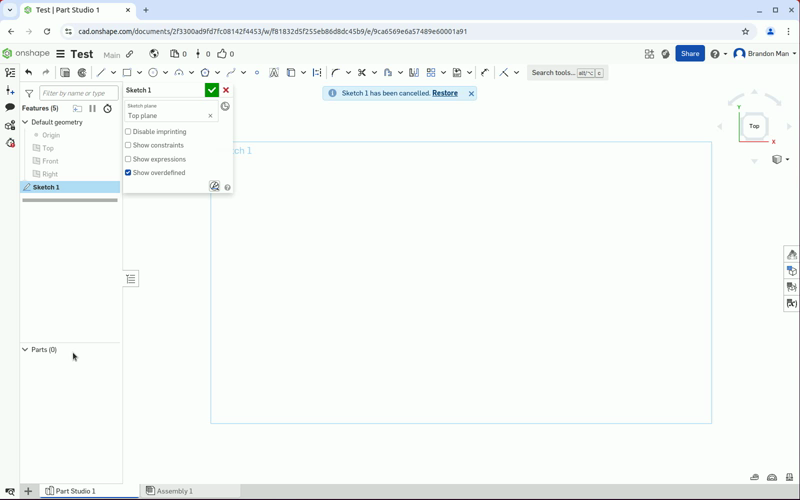
key(y)
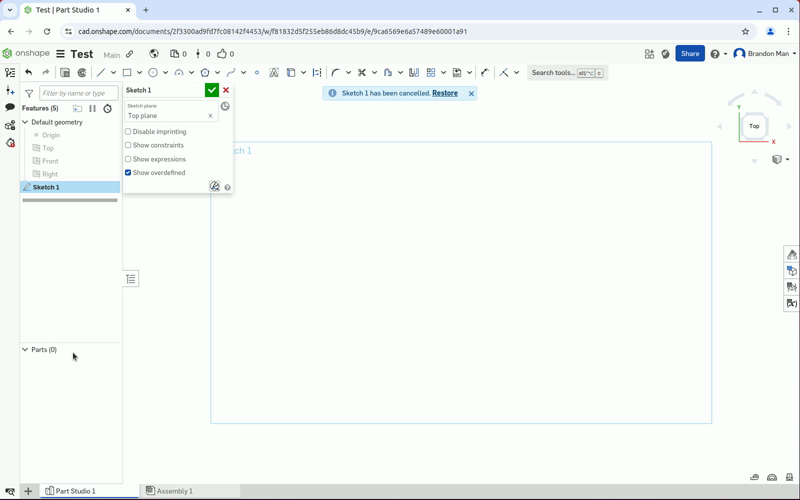
key(l)
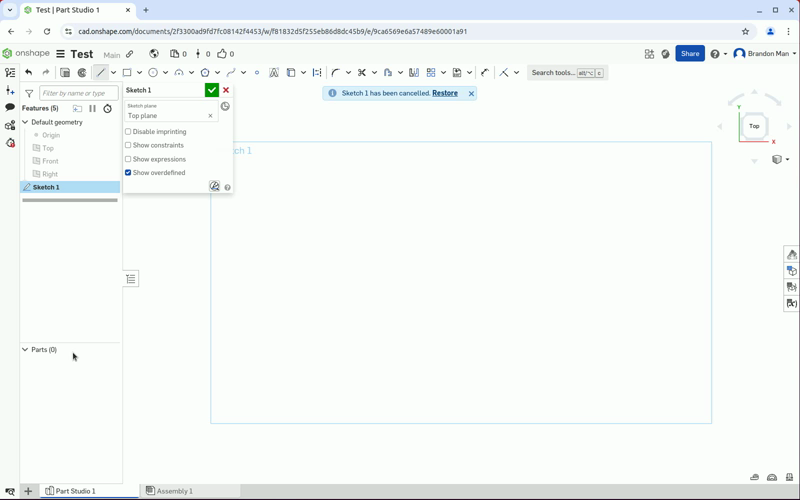
key_down(shift)
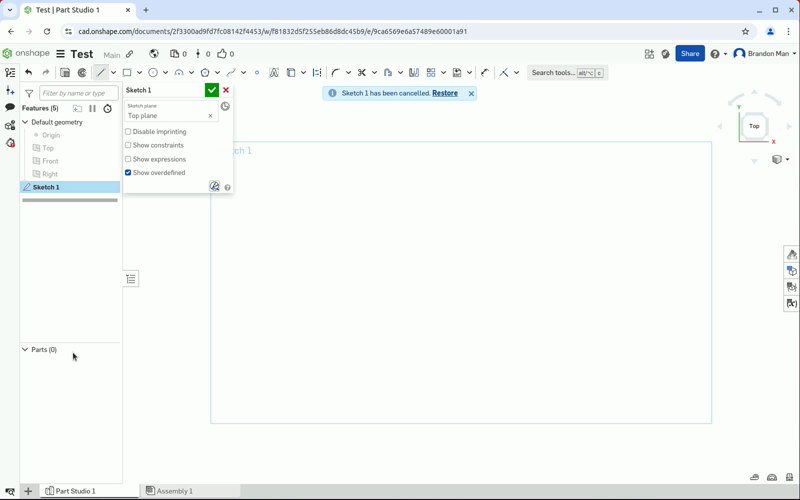
mouse_move(348, 322)
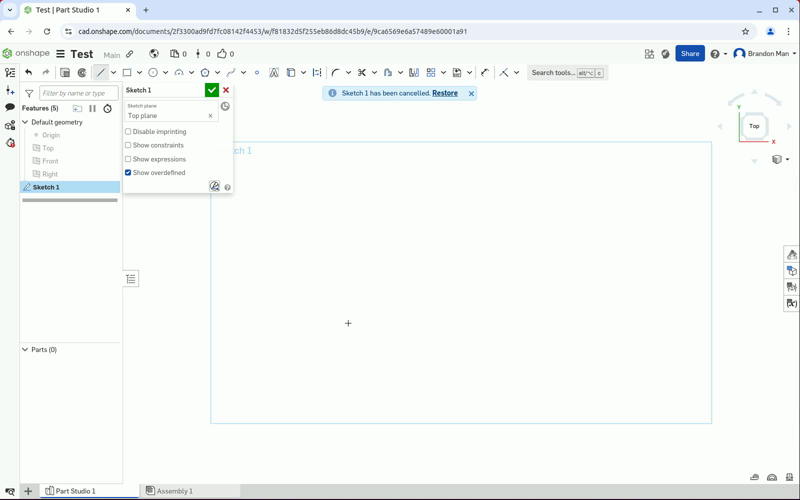
click(348, 322)
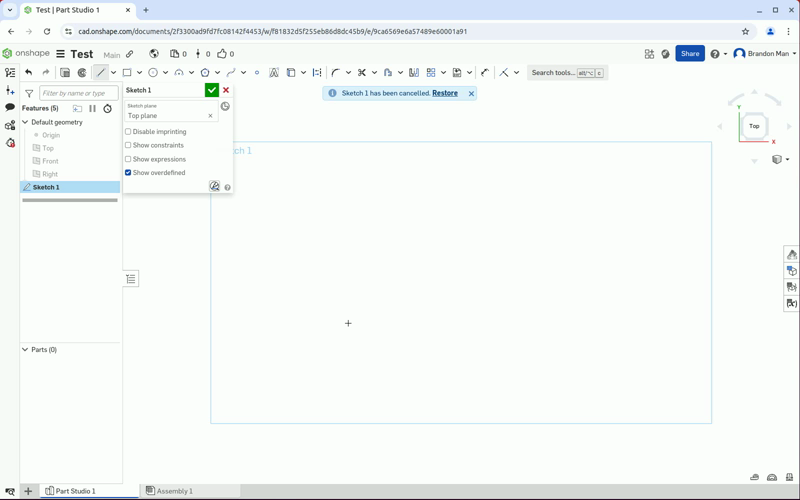
key_up(shift)
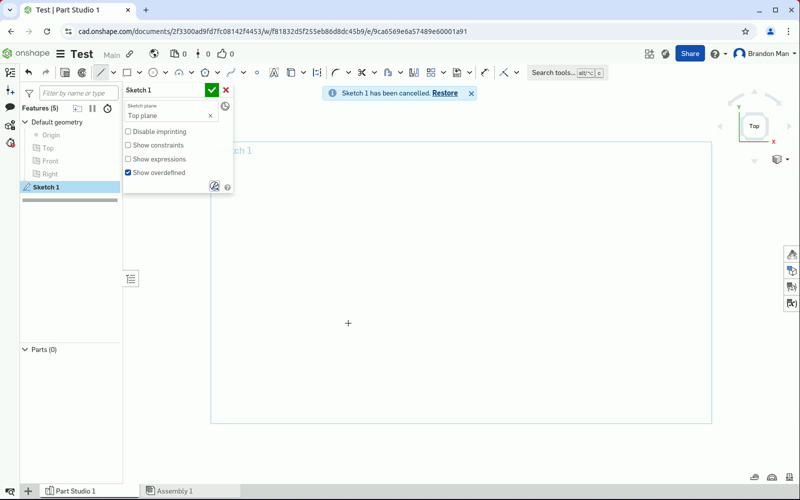
key_down(shift)
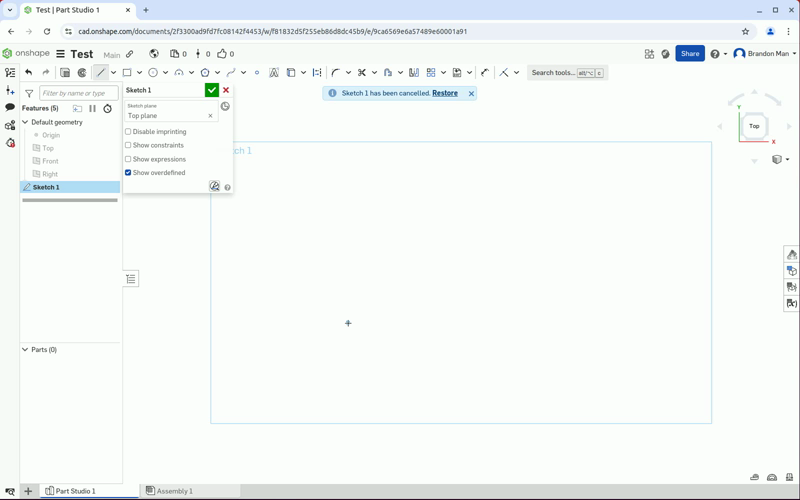
mouse_move(572, 322)
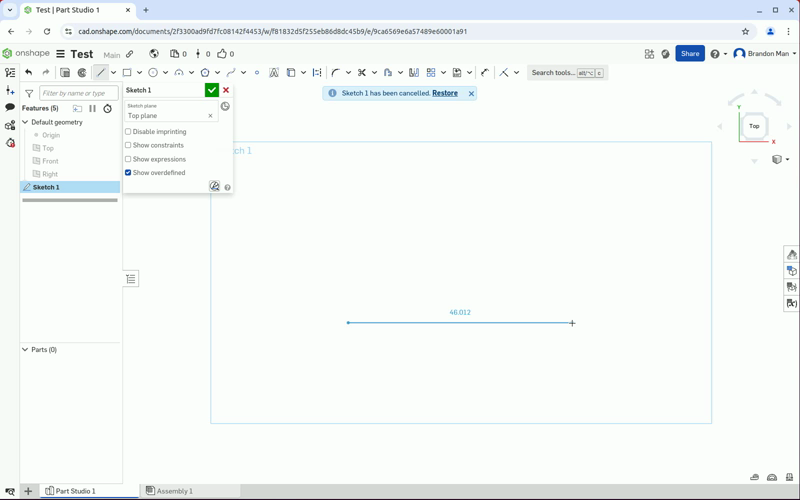
click(572, 322)
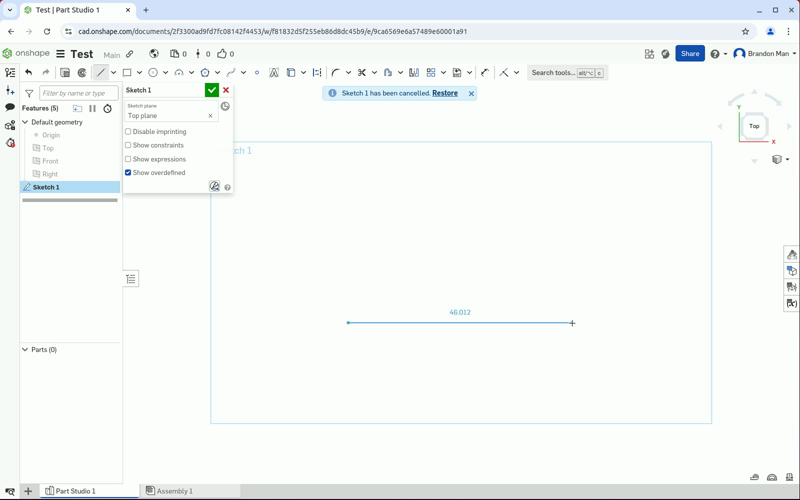
key_up(shift)
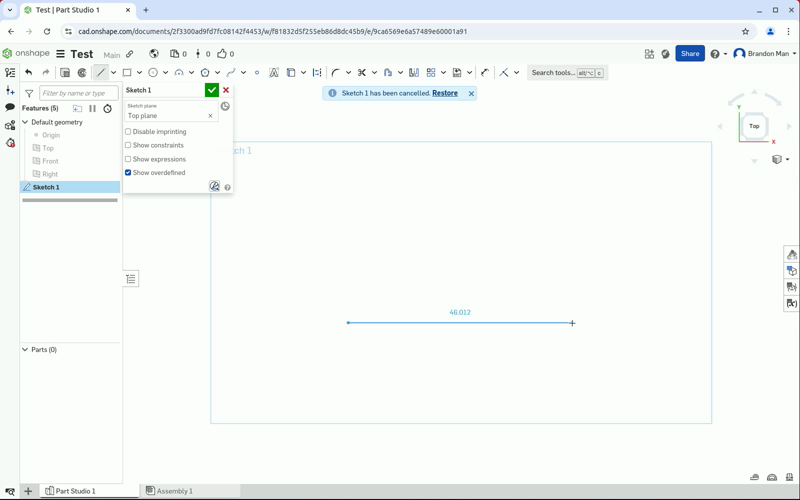
key_down(shift)
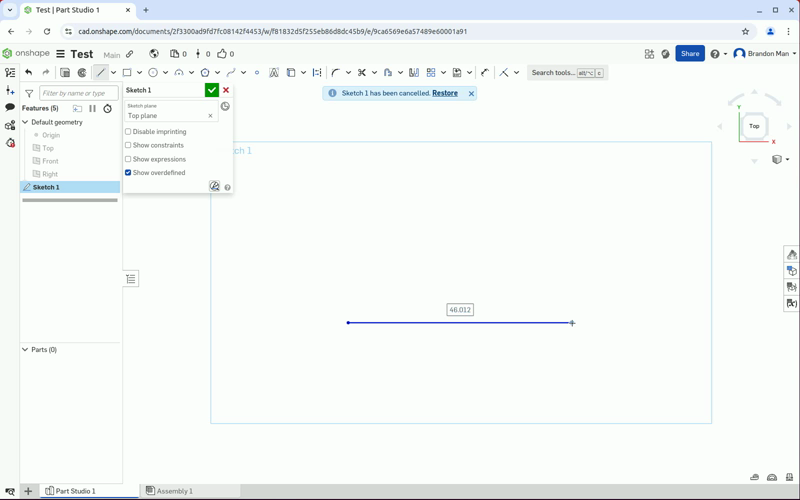
mouse_move(572, 242)
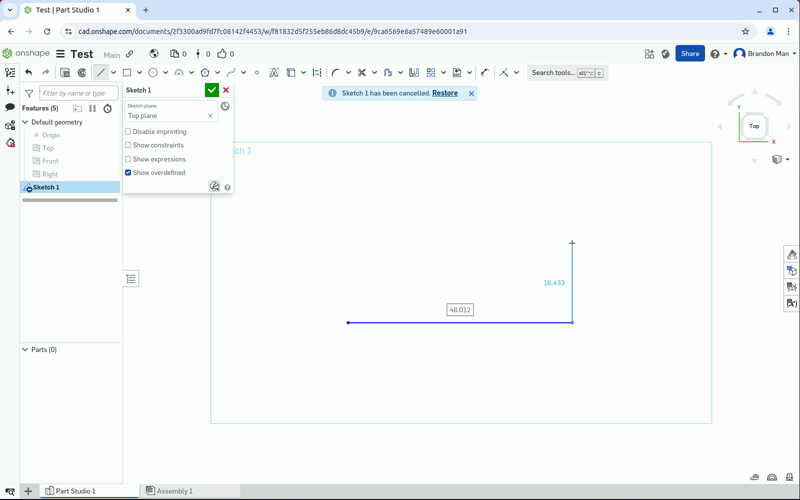
click(572, 242)
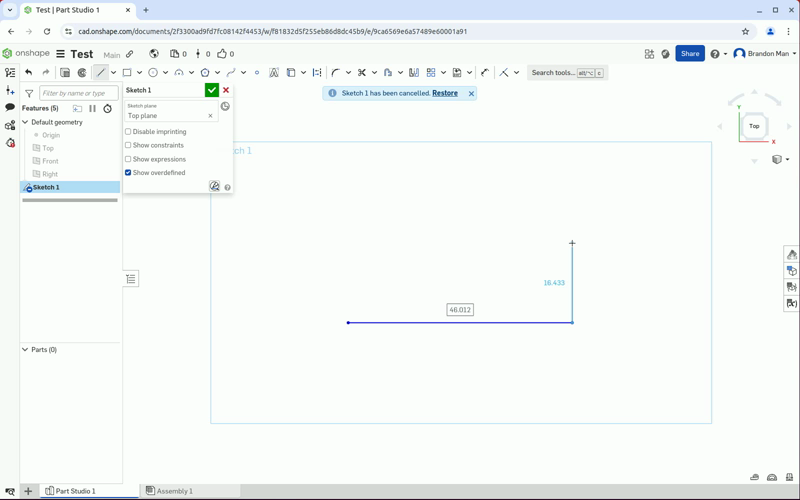
key_up(shift)
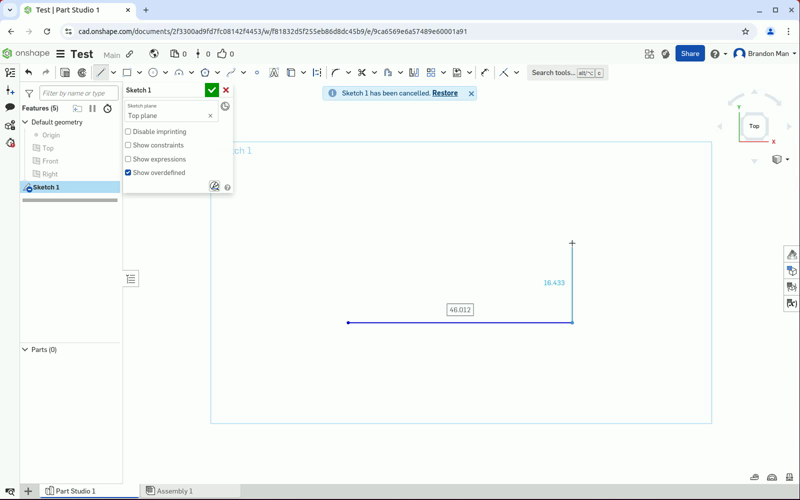
key_down(shift)
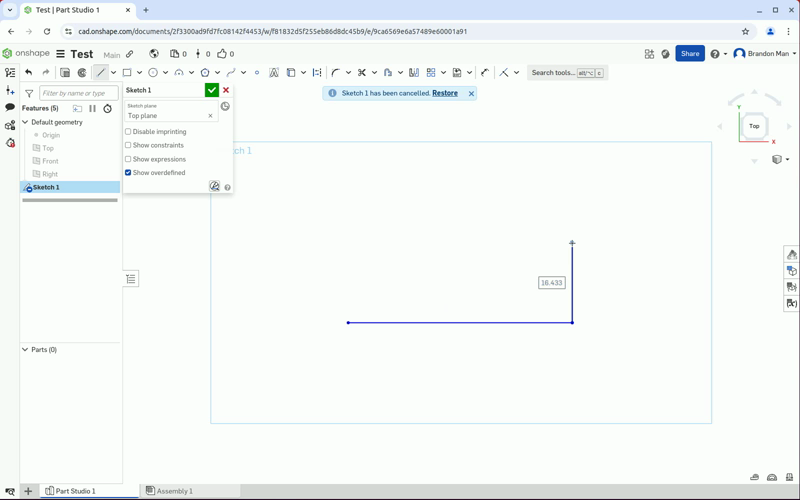
mouse_move(348, 242)
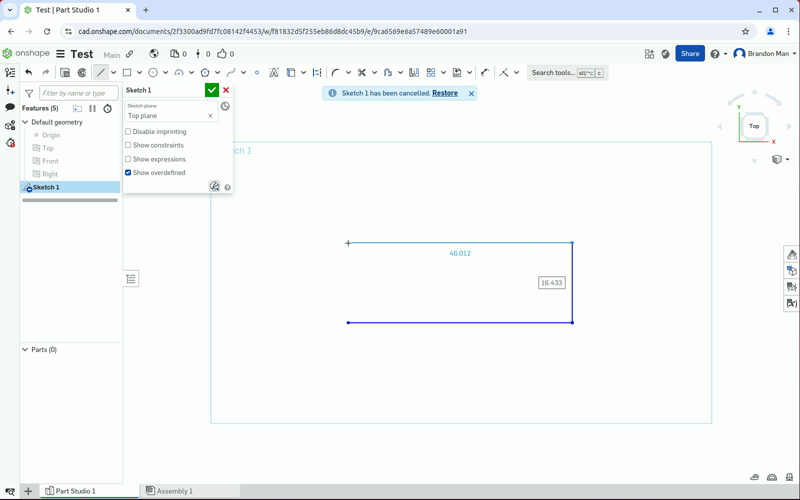
click(348, 242)
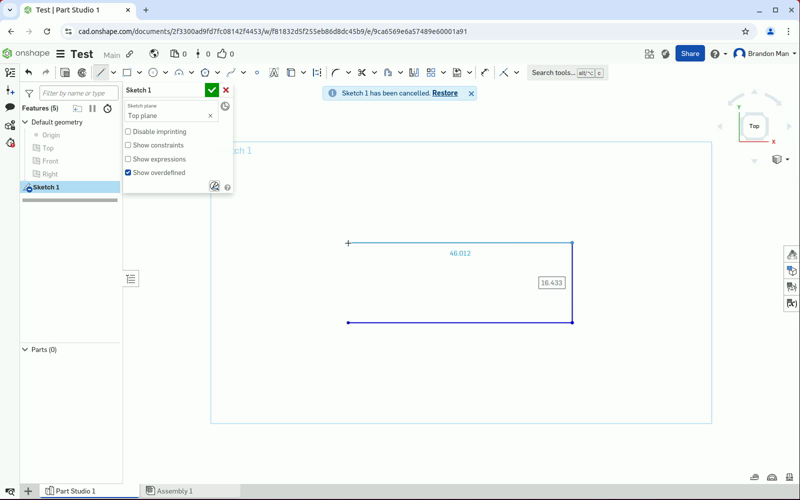
key_up(shift)
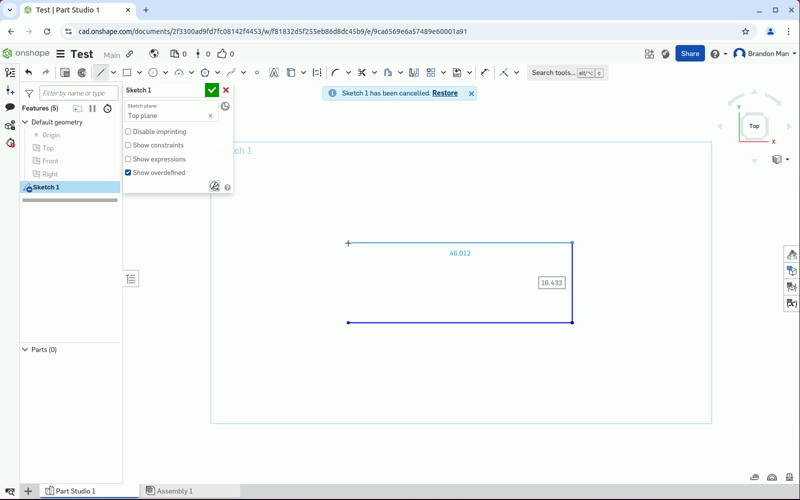
key_down(shift)
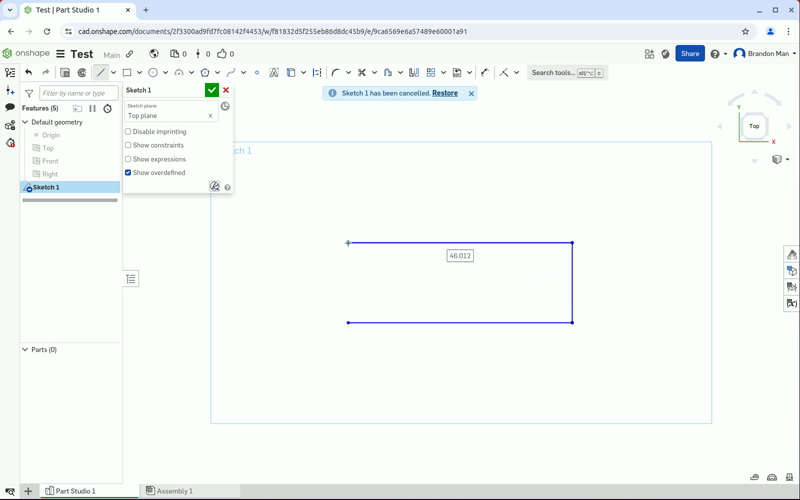
mouse_move(348, 322)
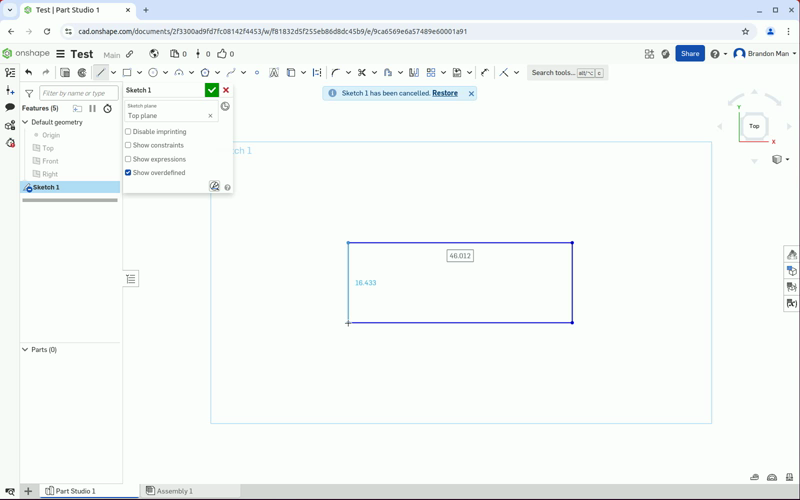
key_up(shift)
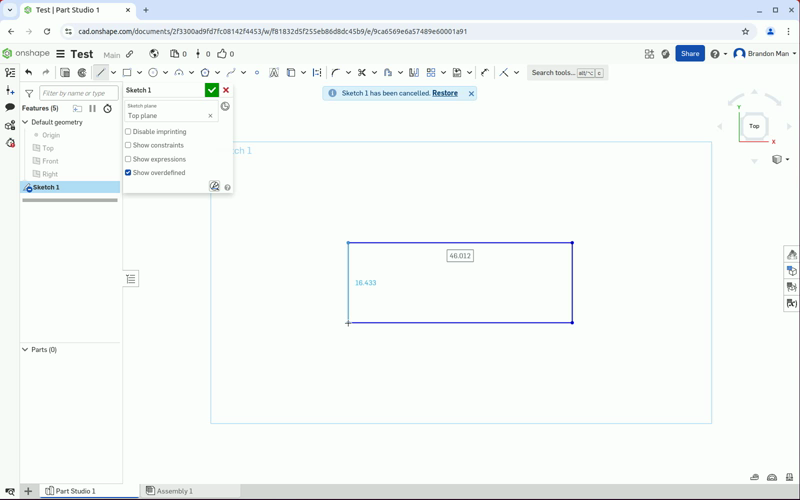
click(348, 322)
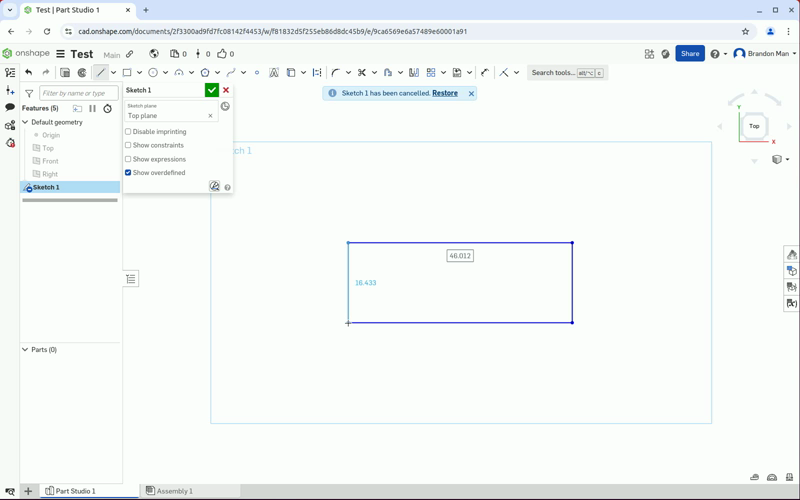
key(esc)
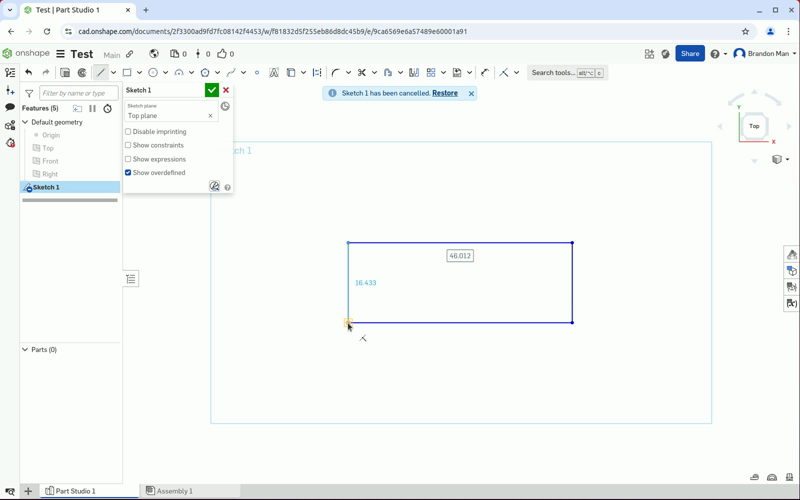
key(l)
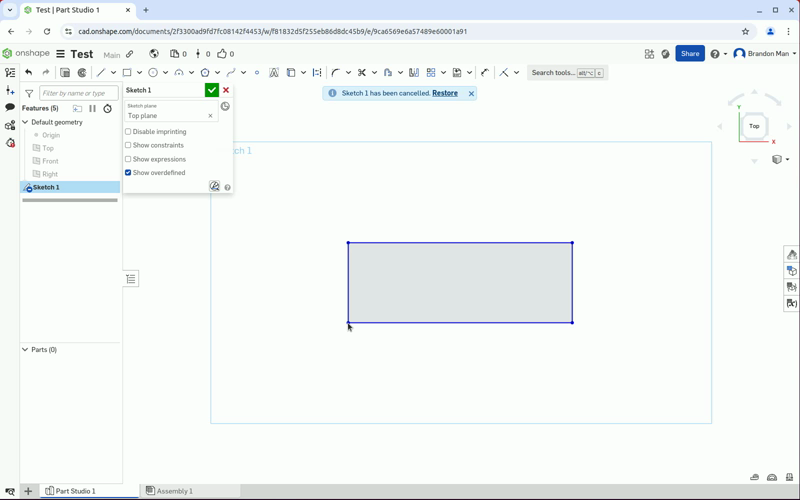
key_down(shift)
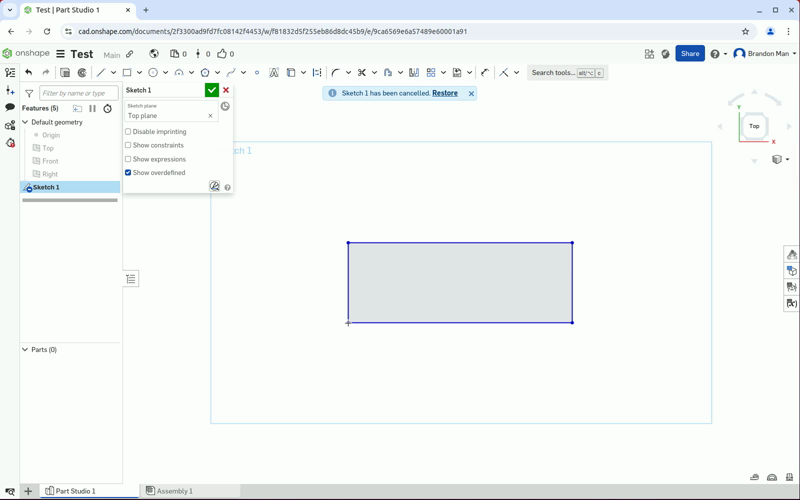
mouse_move(367, 303)
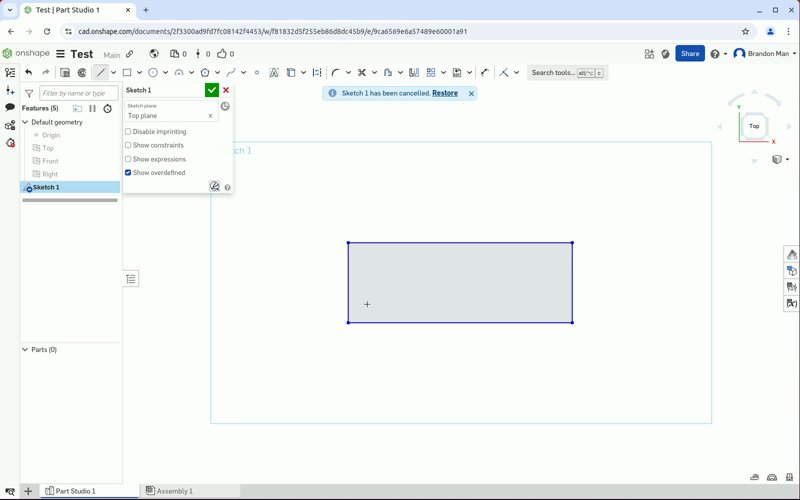
click(367, 303)
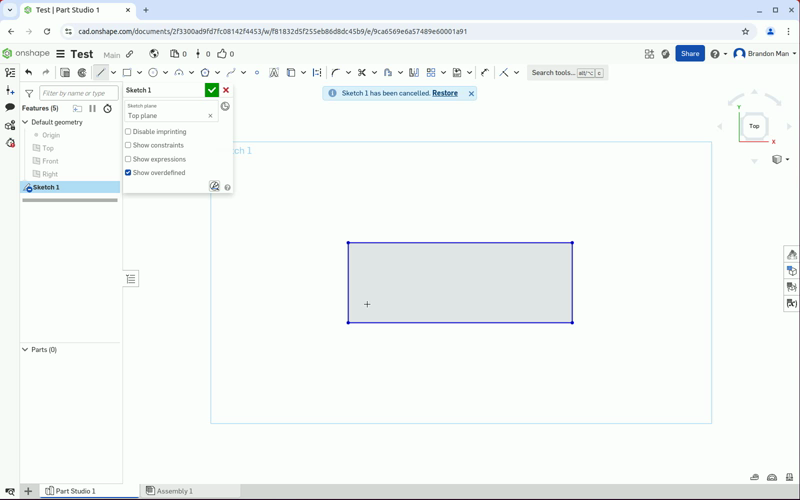
key_up(shift)
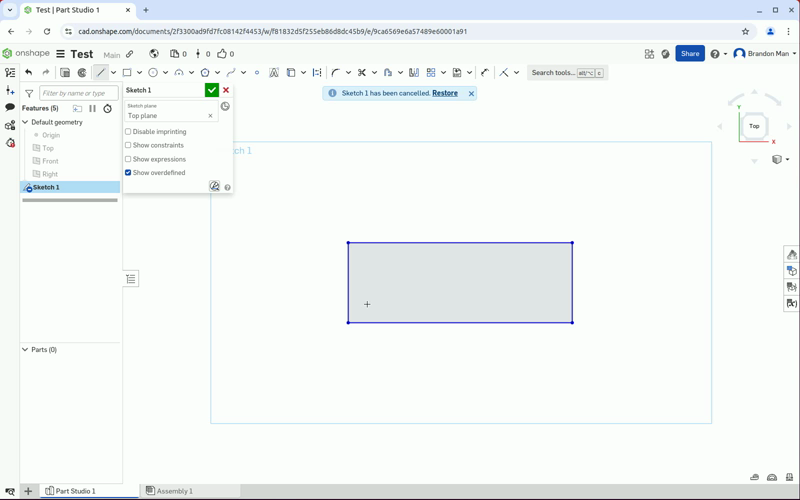
key_down(shift)
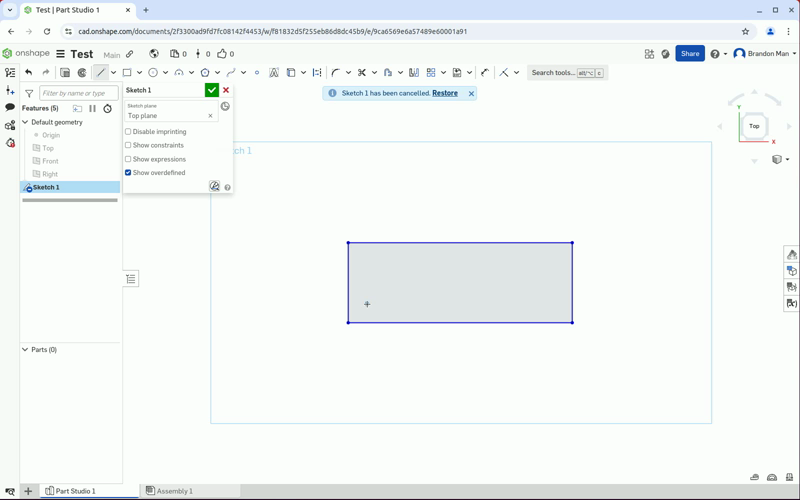
mouse_move(553, 303)
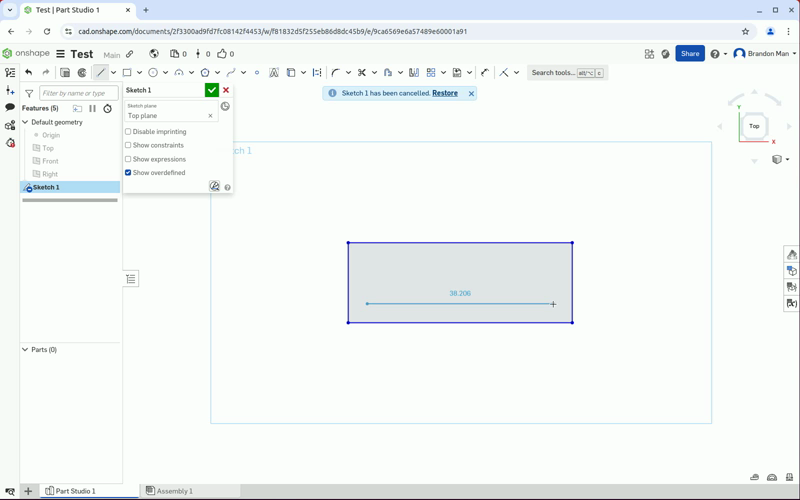
click(553, 303)
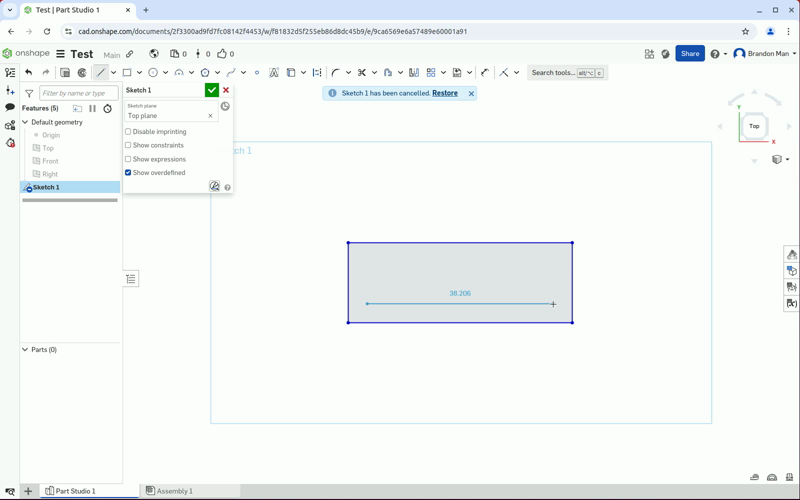
key_up(shift)
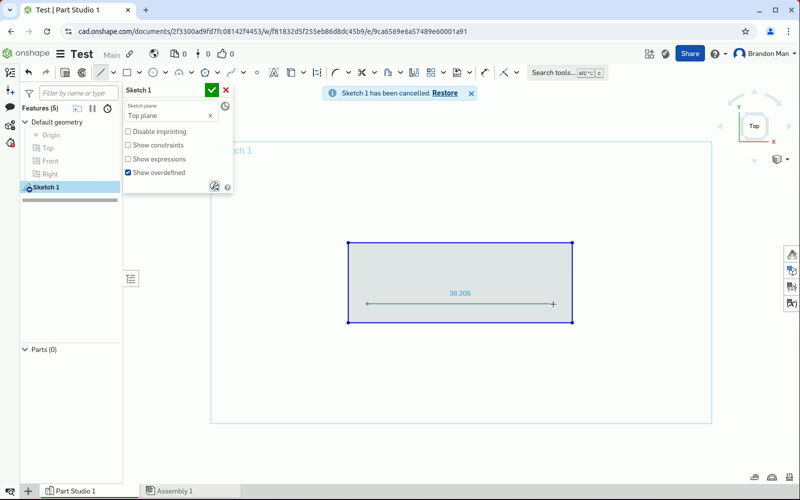
key_down(shift)
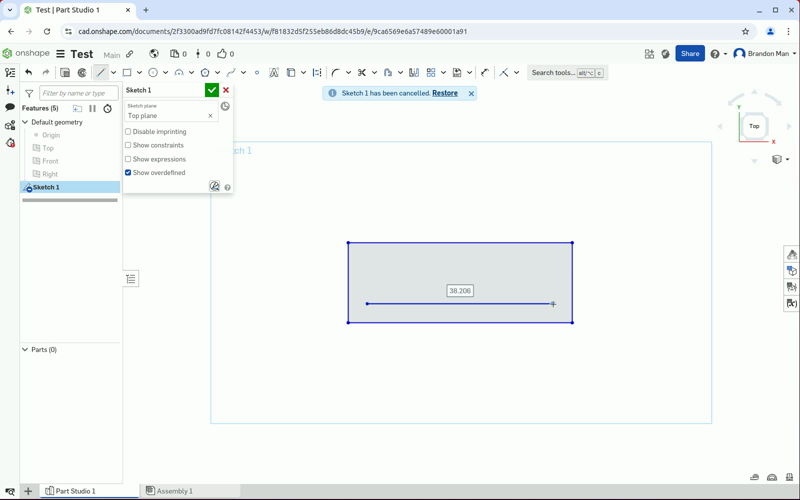
mouse_move(583, 303)
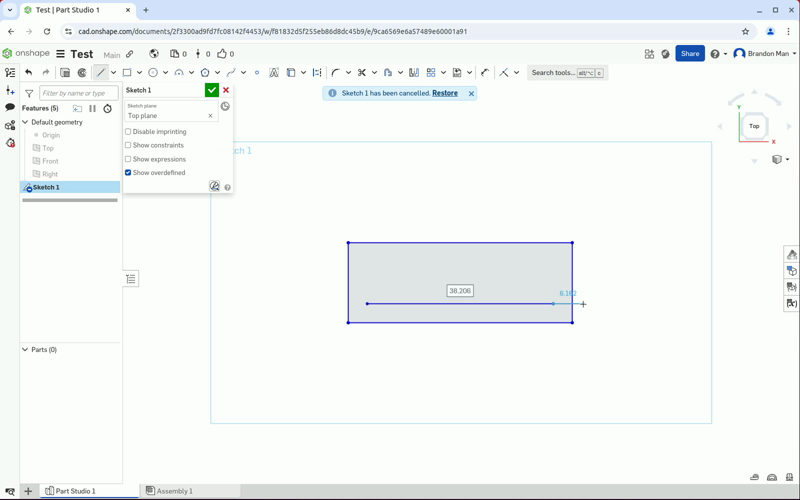
mouse_move(553, 264)
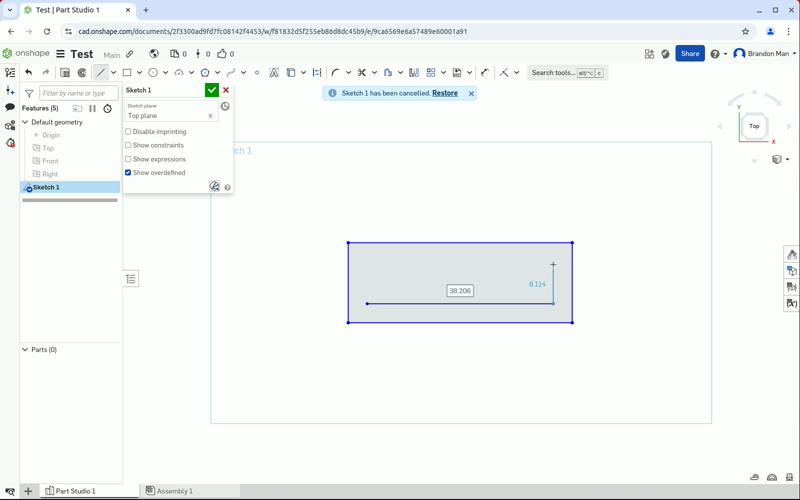
click(553, 264)
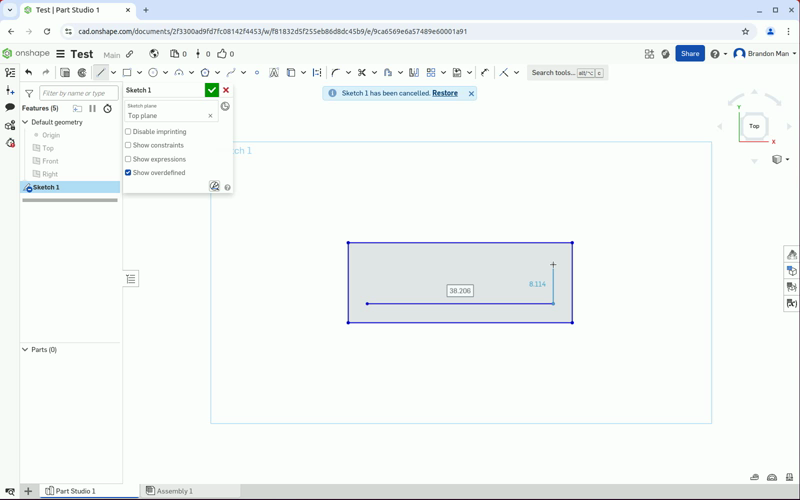
key_up(shift)
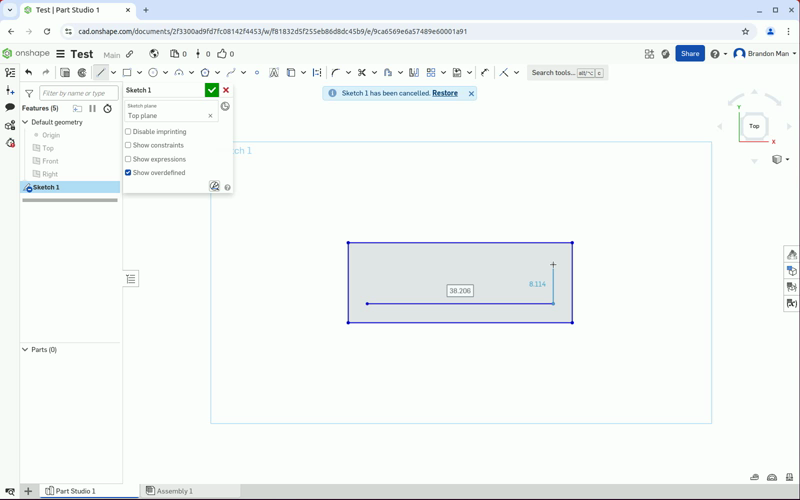
key_down(shift)
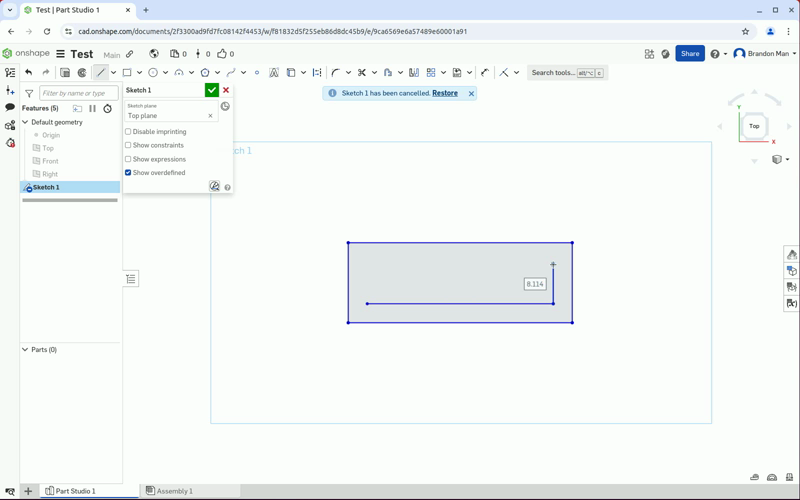
mouse_move(367, 264)
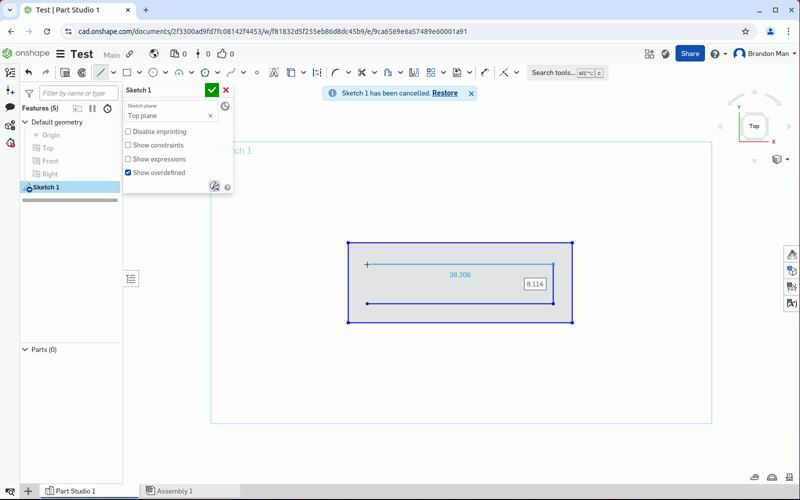
click(367, 264)
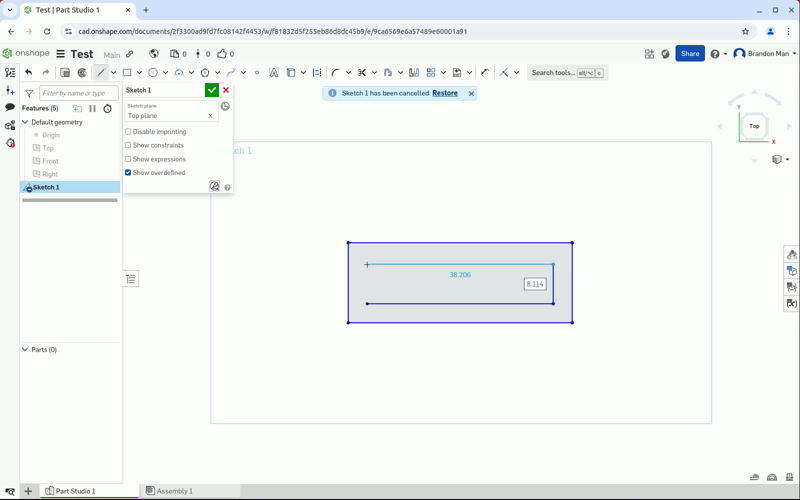
key_up(shift)
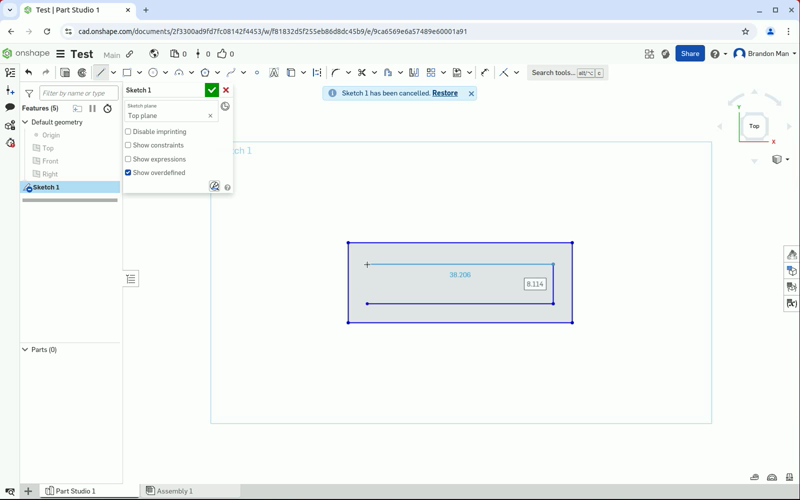
mouse_move(397, 264)
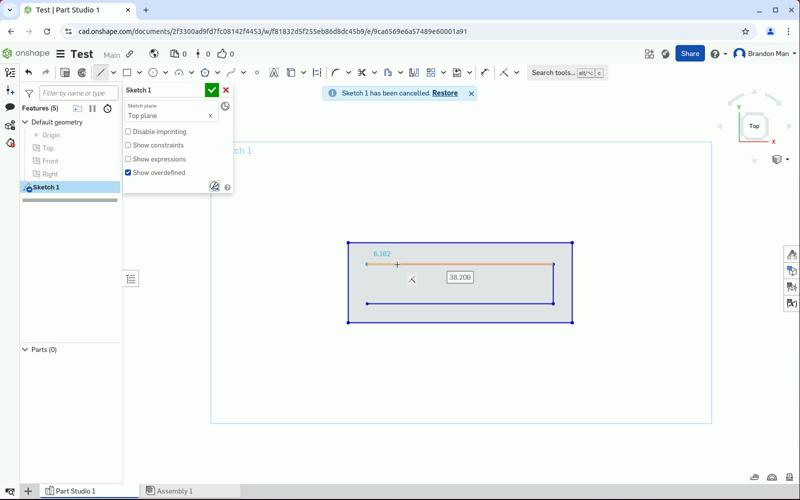
key_down(shift)
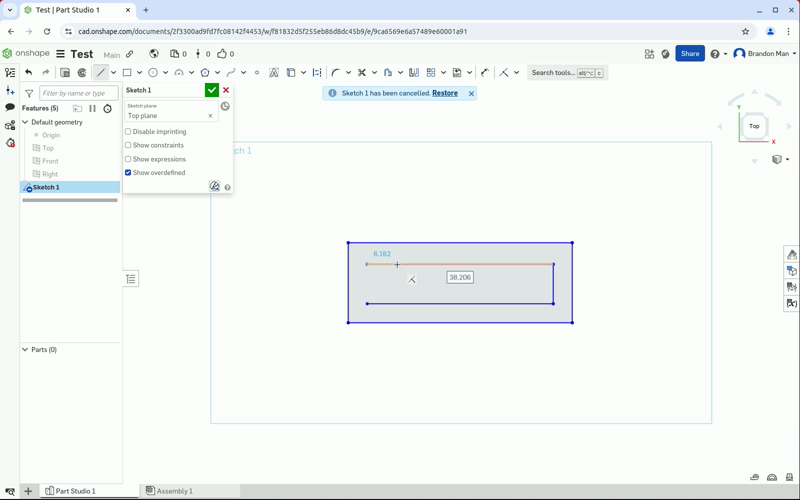
mouse_move(367, 303)
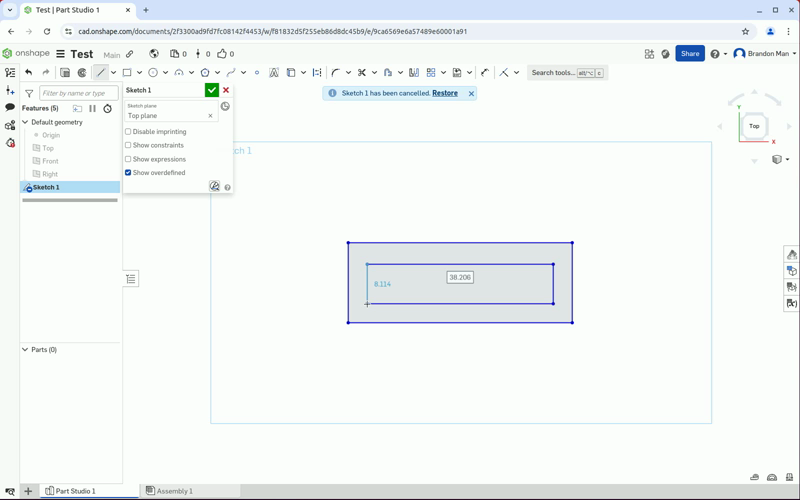
key_up(shift)
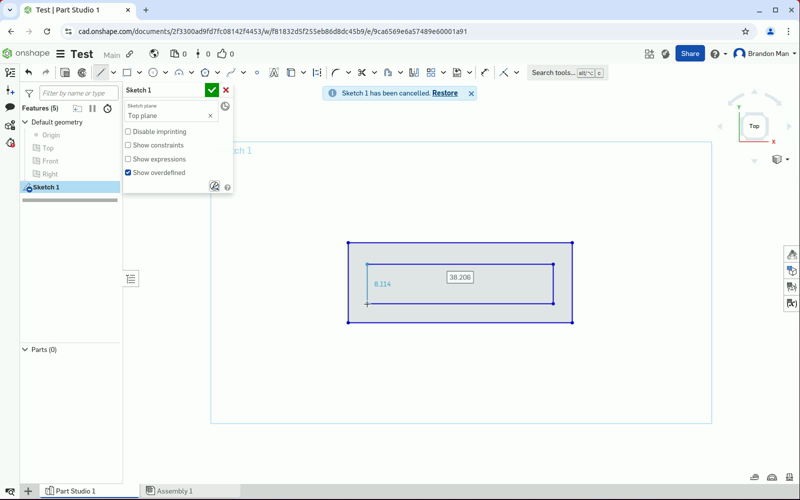
click(367, 303)
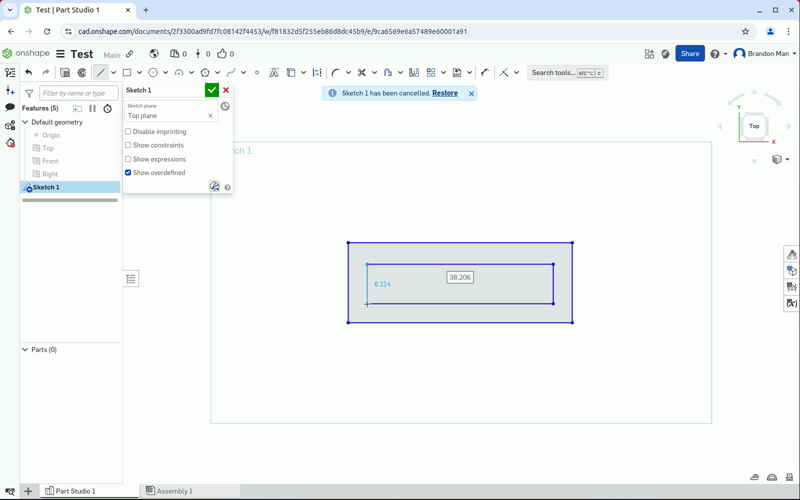
key(esc)
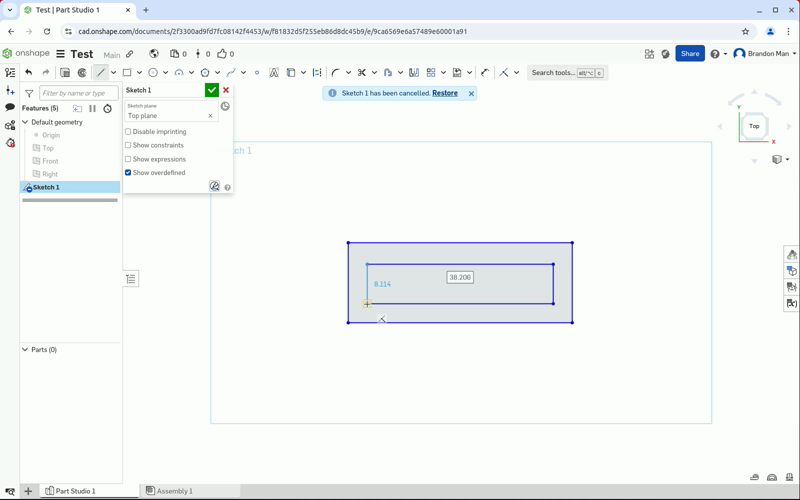
mouse_move(532, 314)
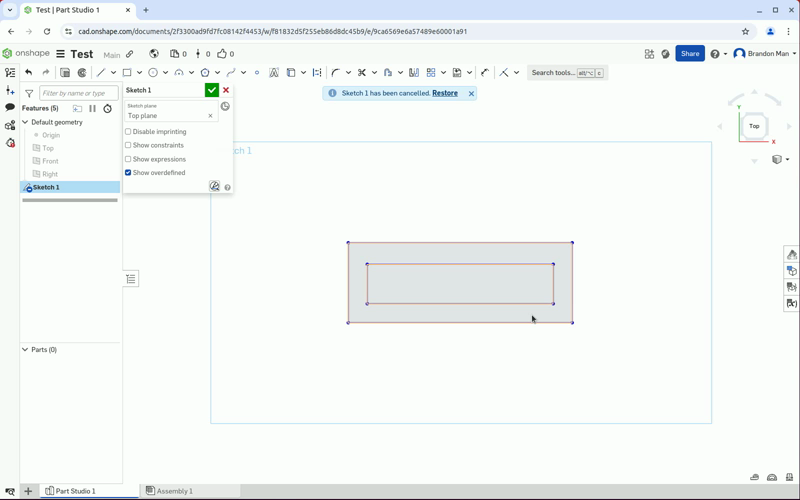
click(532, 314)
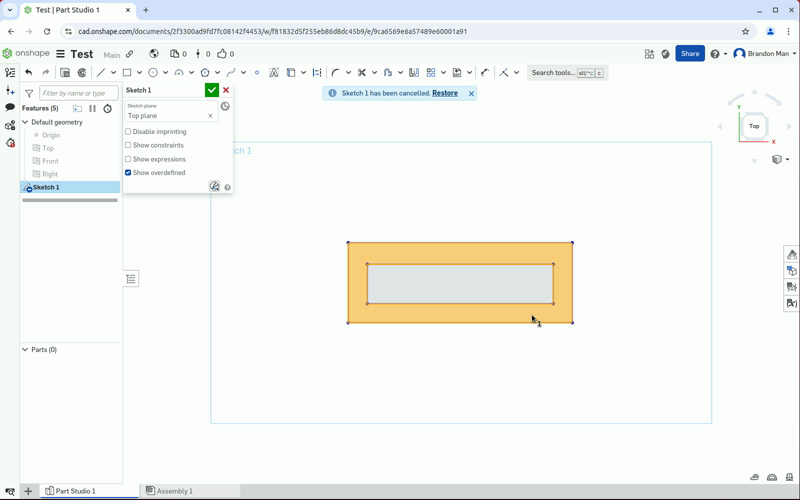
mouse_move(73, 352)
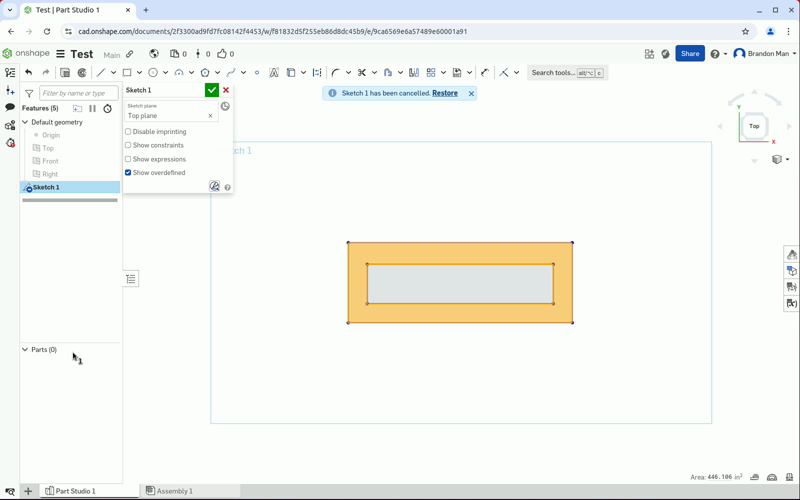
key(shift+y)
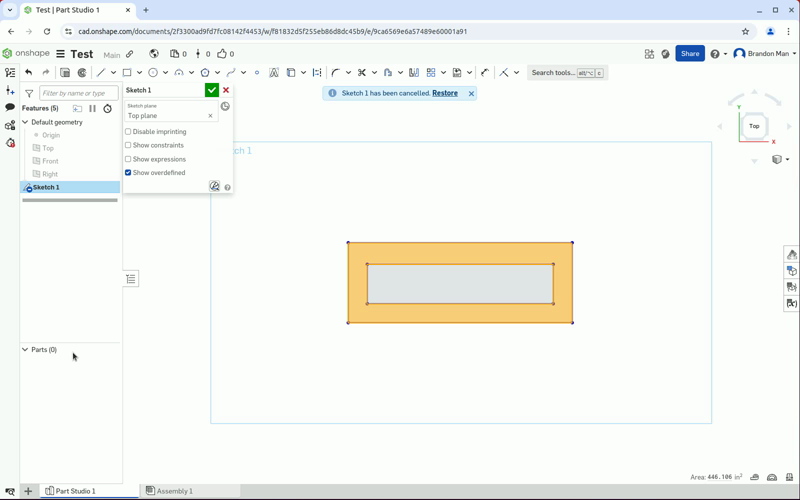
key(shift+e)
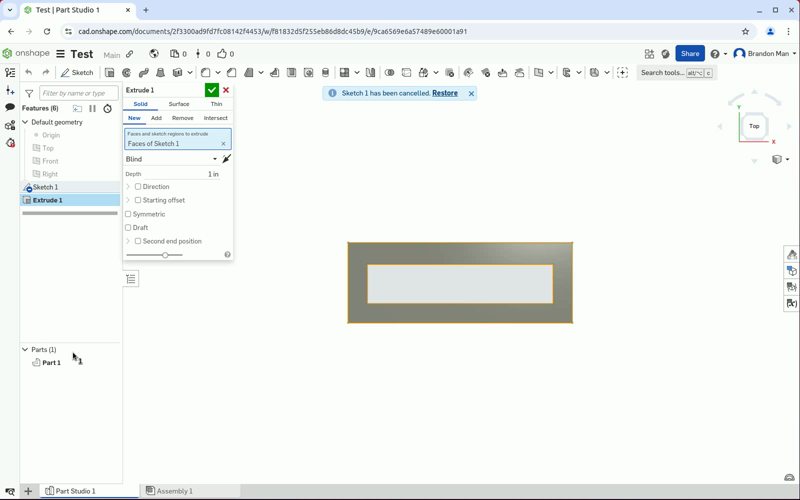
mouse_move(143, 106)
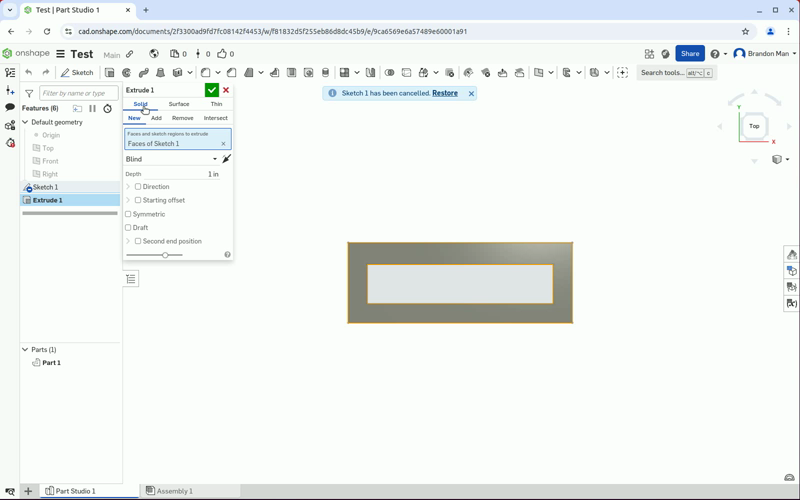
click(143, 106)
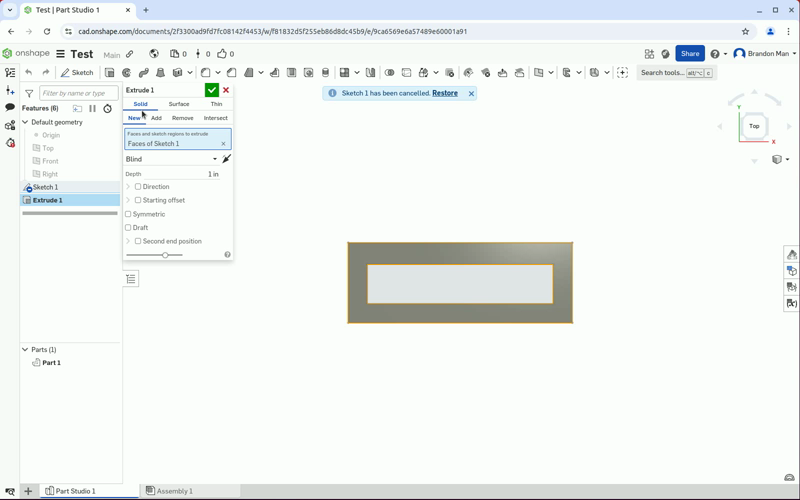
mouse_move(137, 120)
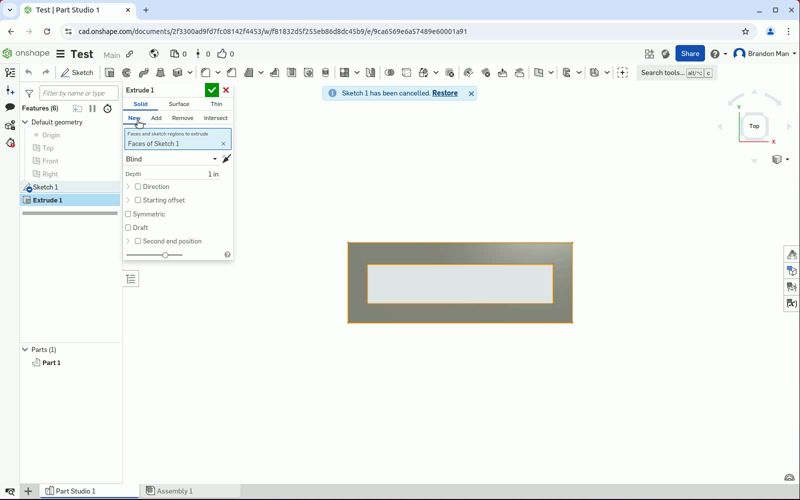
click(137, 120)
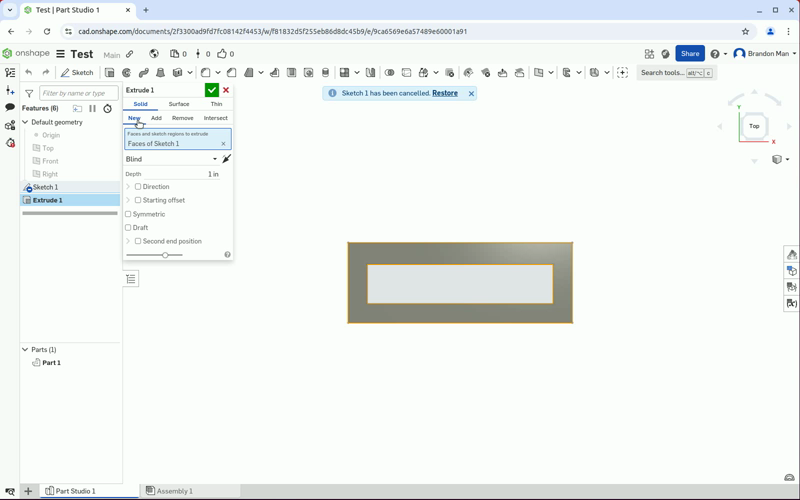
key(tab, 4)
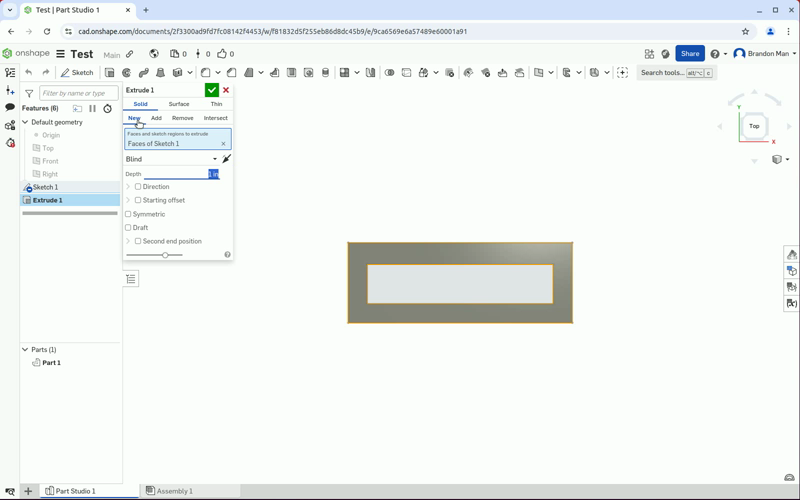
text(19.257)
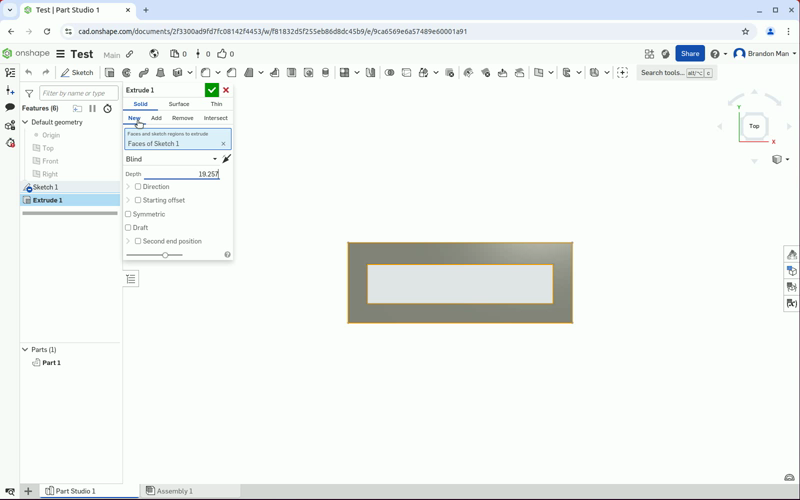
key(enter)
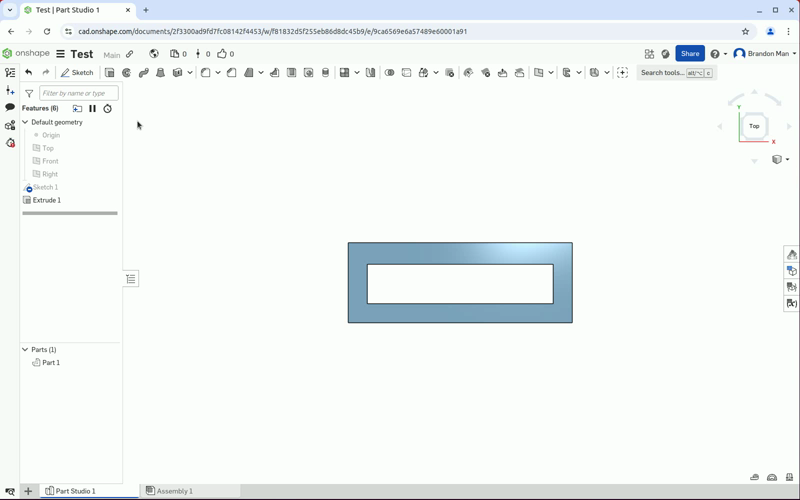
key(shift+h)
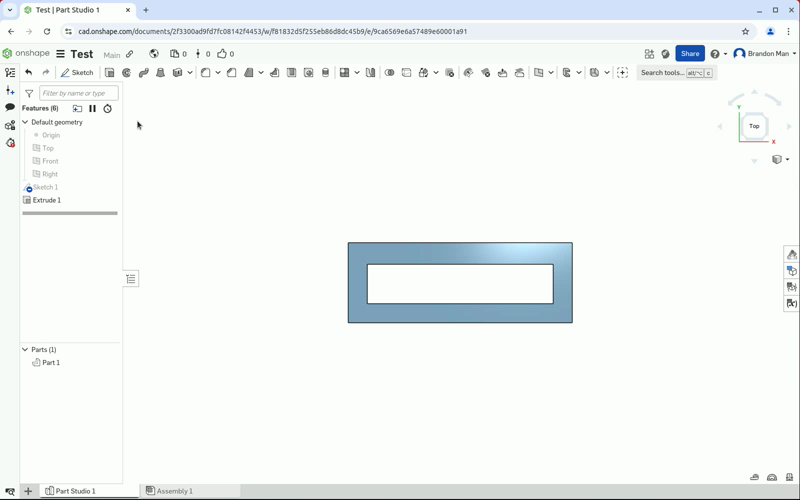
key(shift+h)
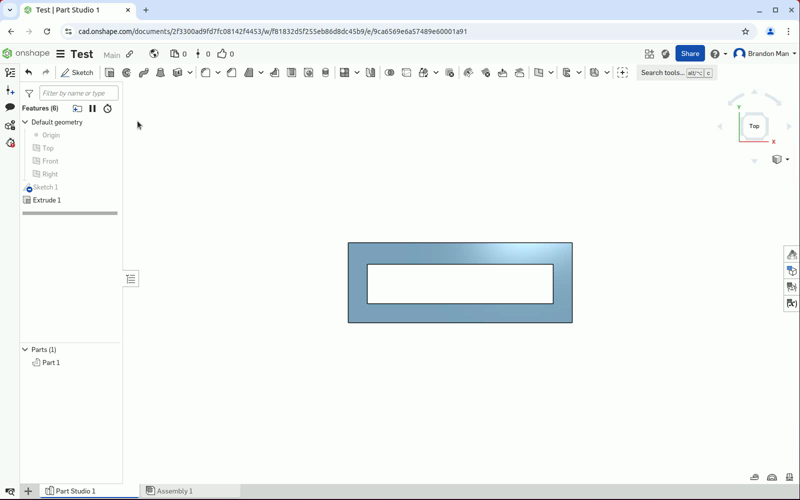
mouse_move(73, 189)
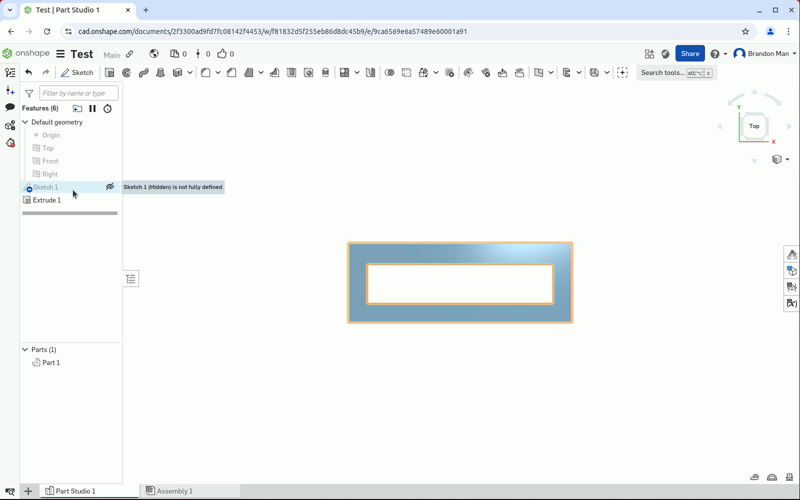
click(73, 189)
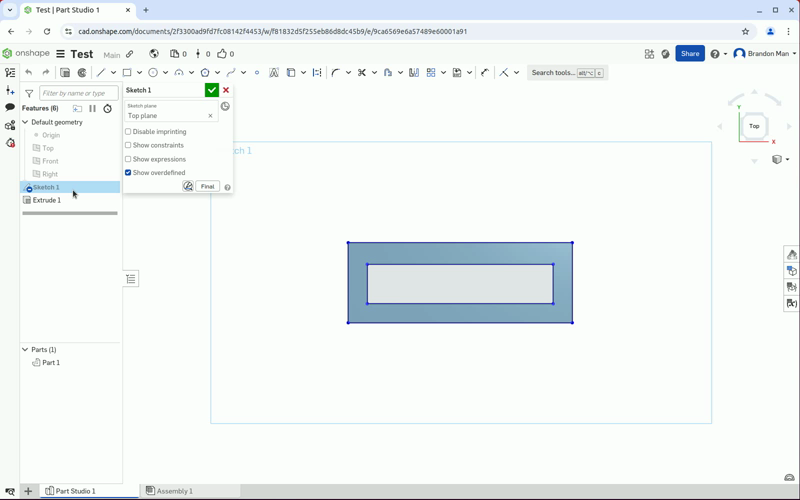
mouse_move(229, 92)
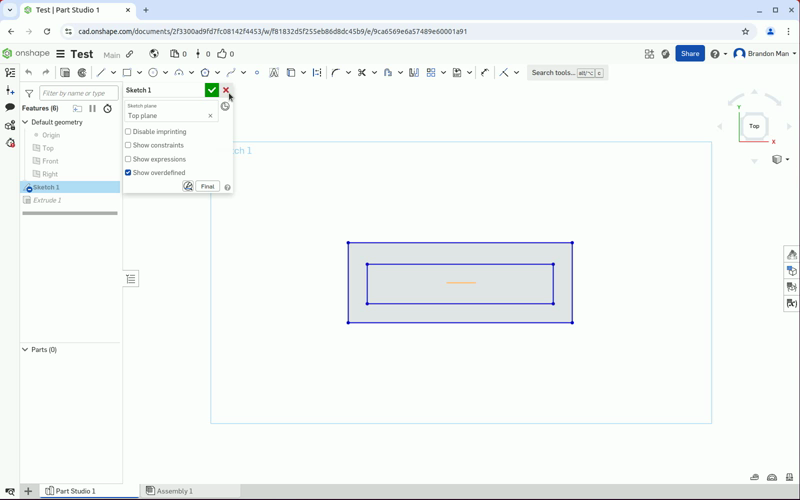
click(229, 92)
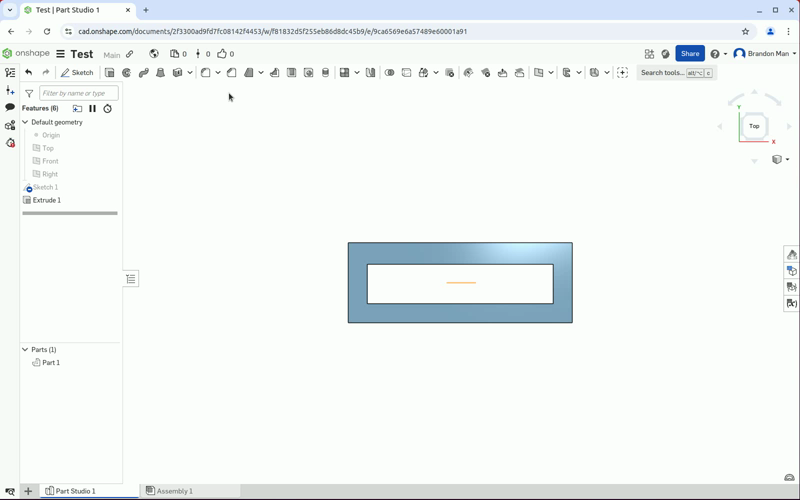
mouse_move(541, 75)
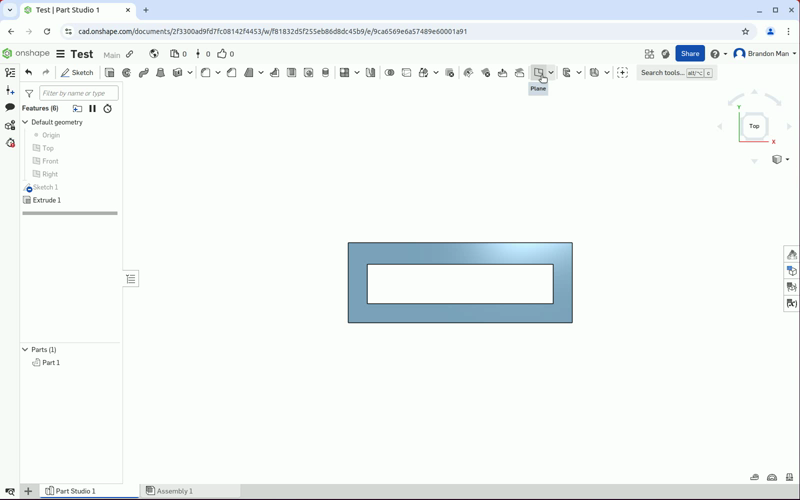
click(541, 75)
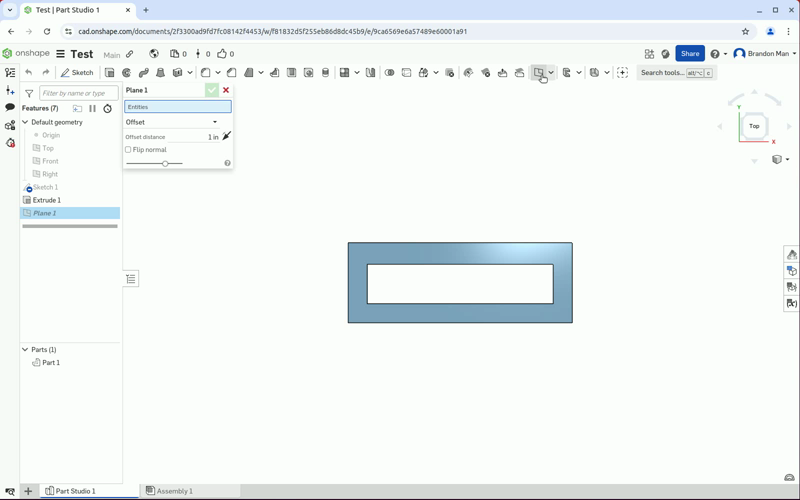
mouse_move(73, 150)
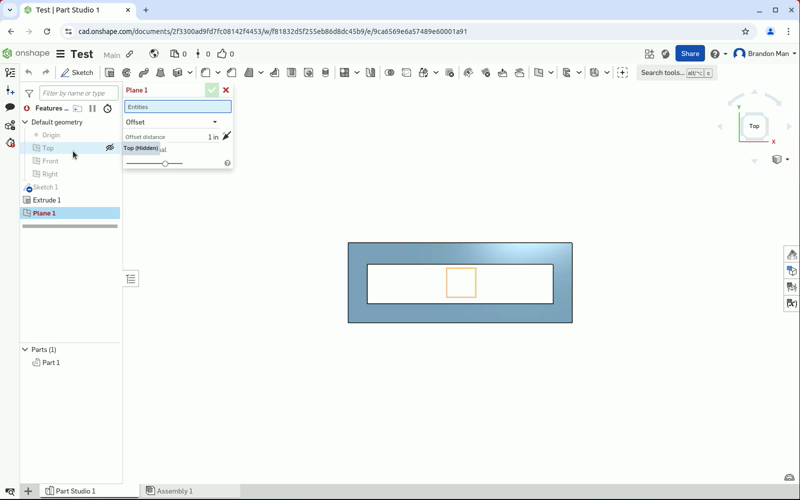
click(73, 150)
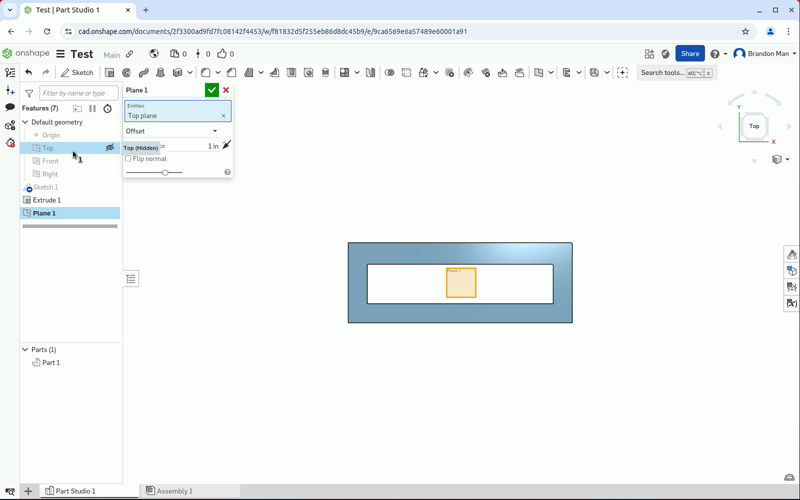
key(tab, 2)
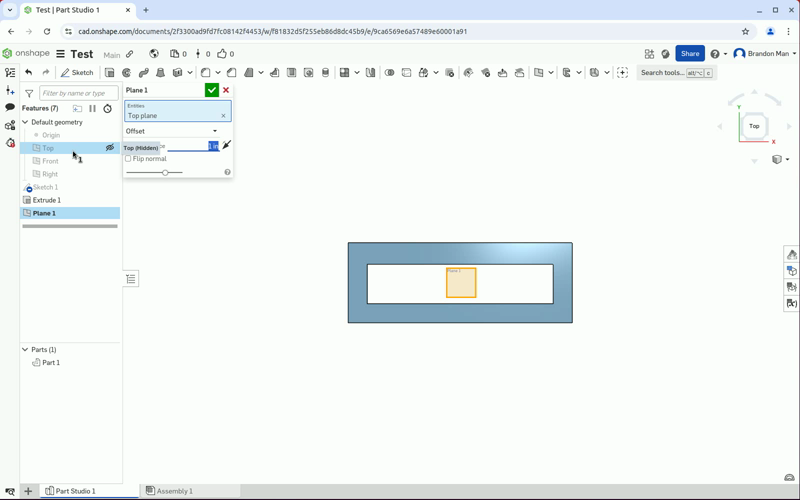
text(19.257)
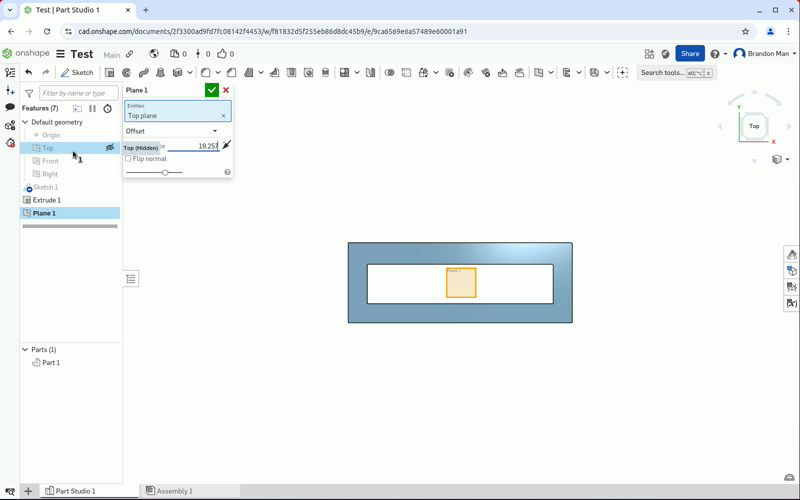
key(enter, 2)
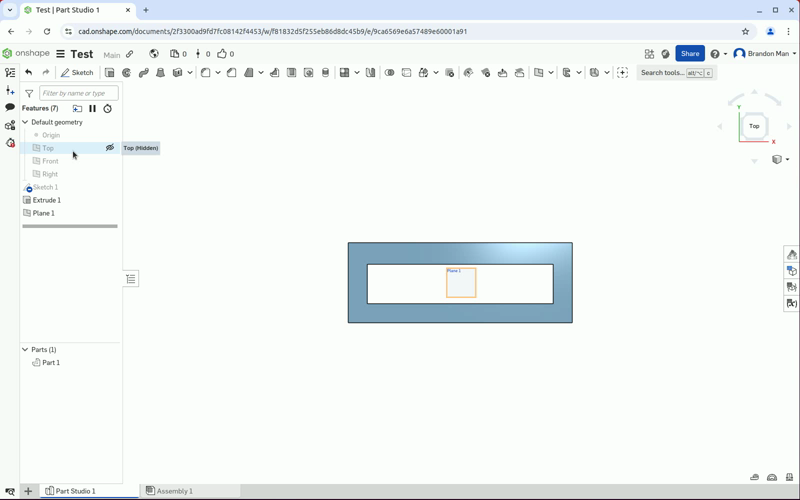
key(shift+s)
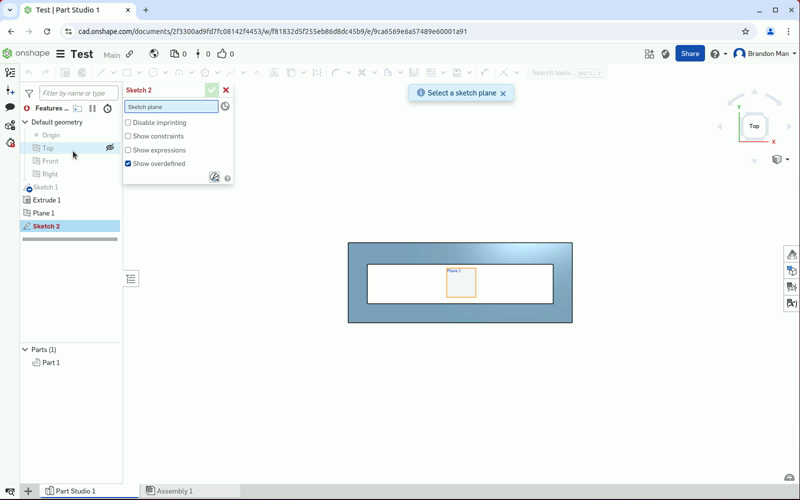
mouse_move(73, 215)
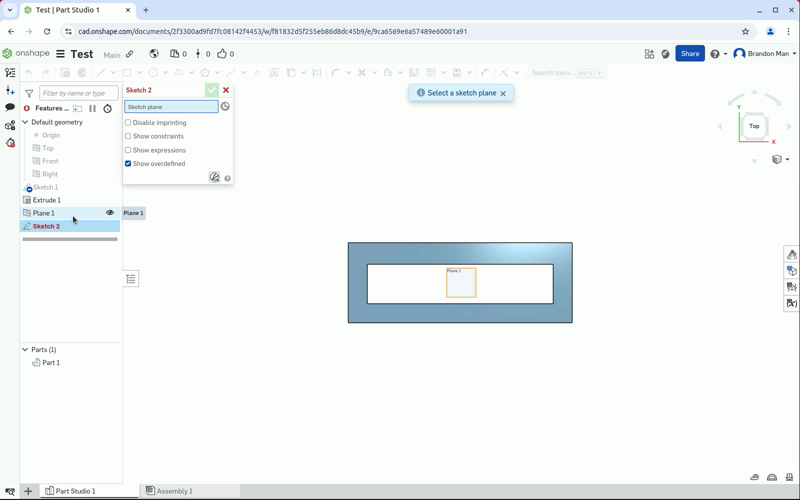
click(73, 215)
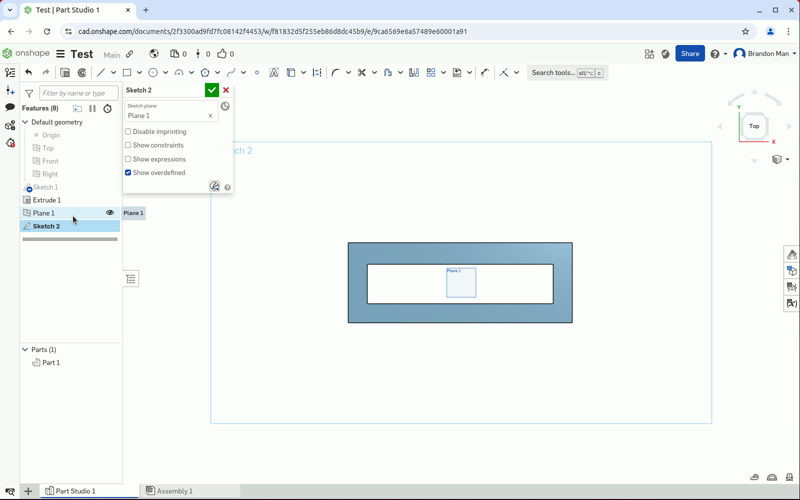
mouse_move(73, 352)
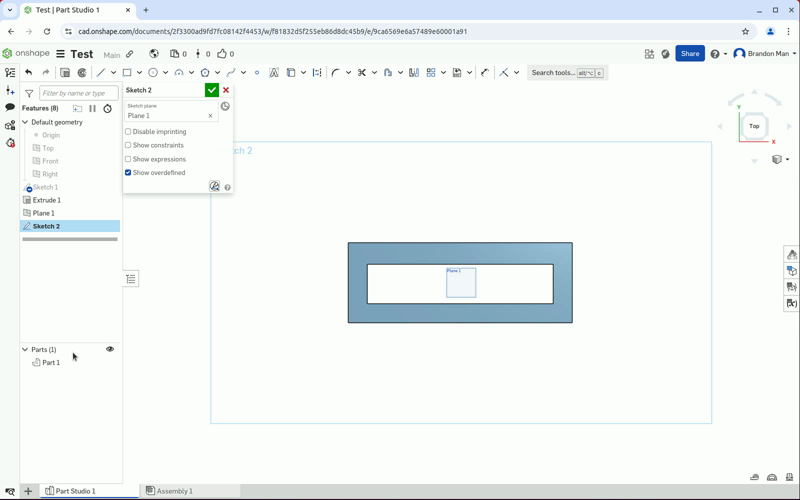
key(y)
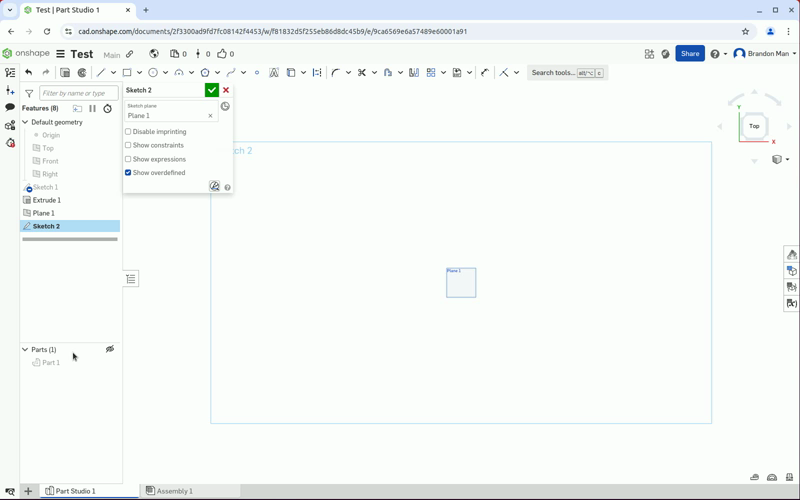
key(l)
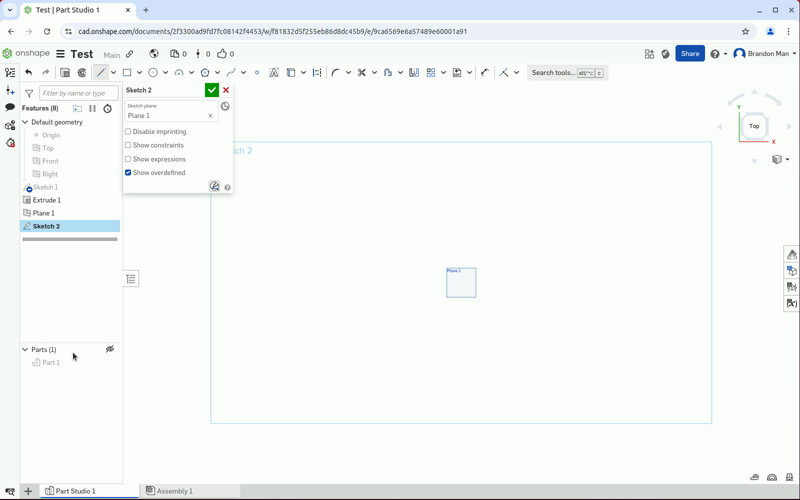
key_down(shift)
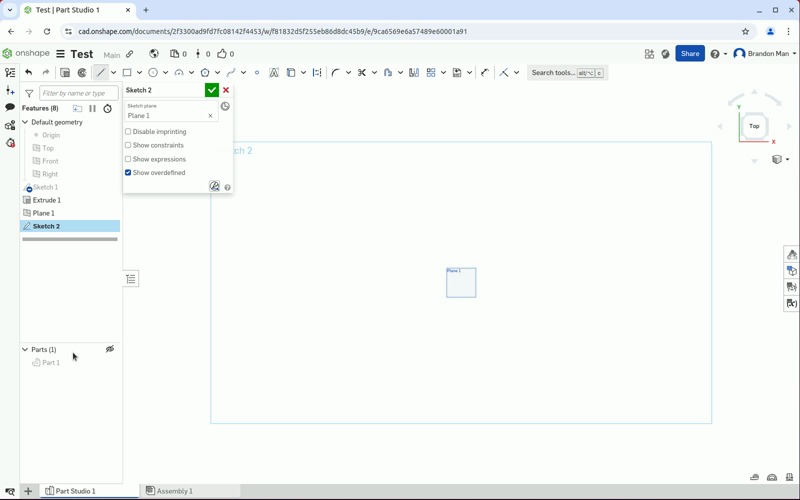
mouse_move(348, 243)
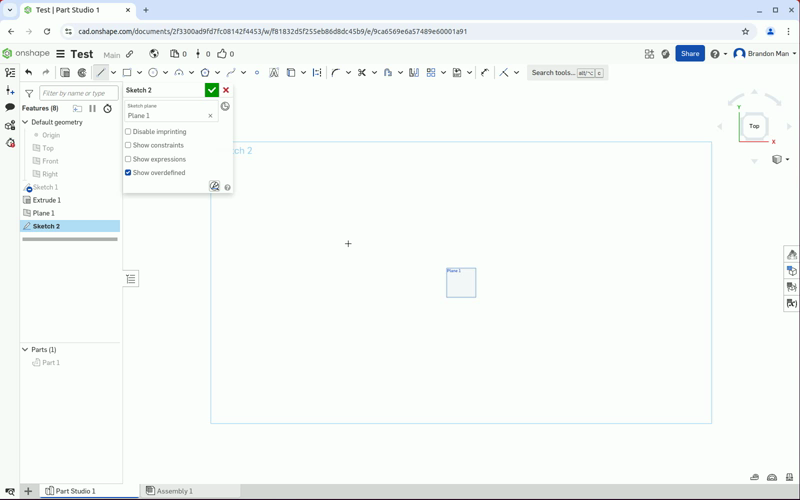
click(348, 243)
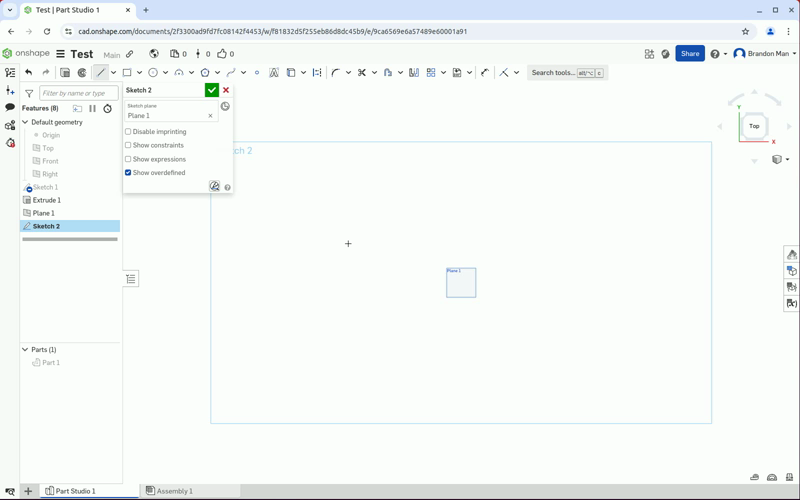
key_up(shift)
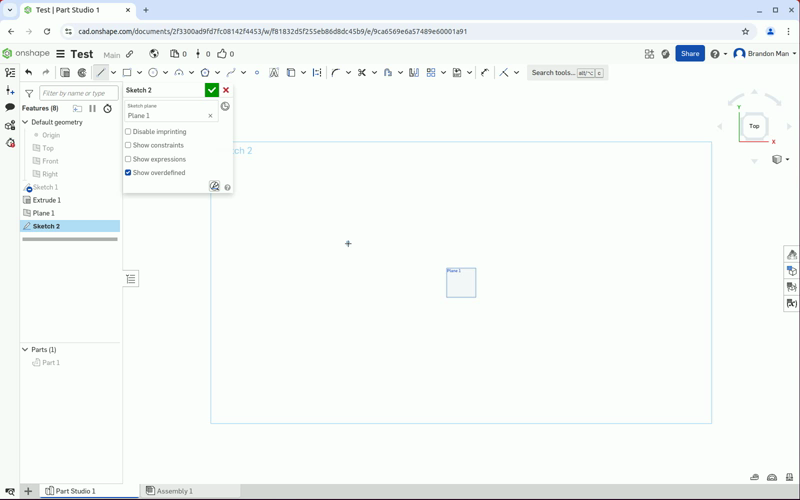
key_down(shift)
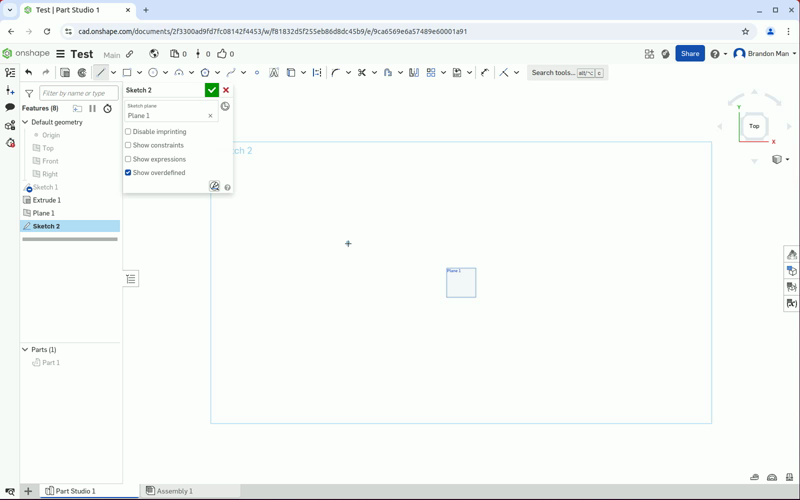
mouse_move(572, 243)
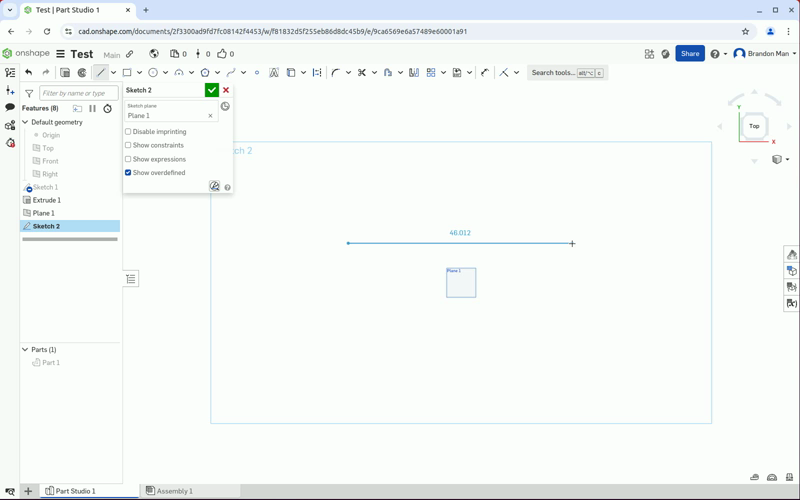
click(572, 243)
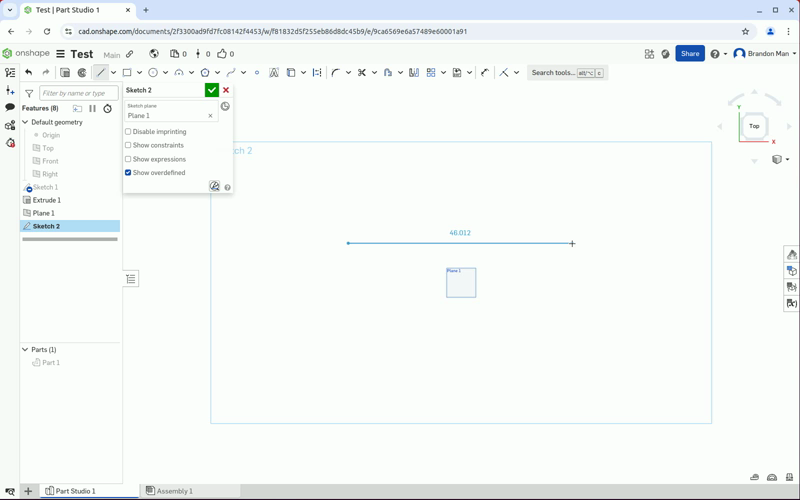
key_up(shift)
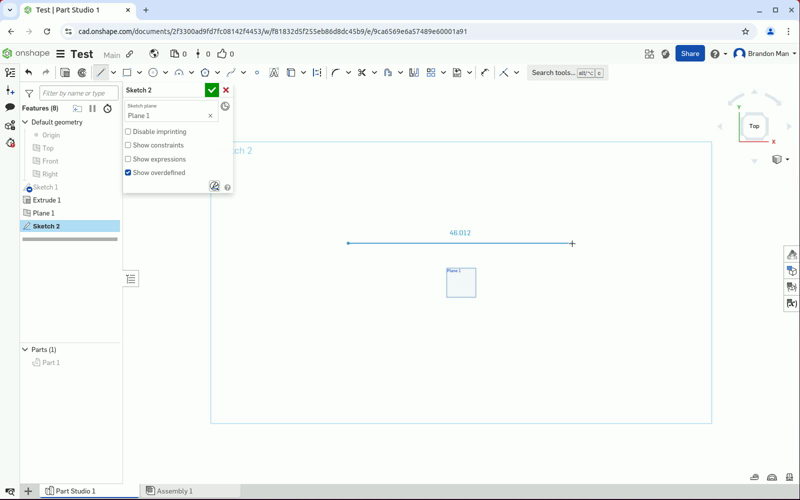
key_down(shift)
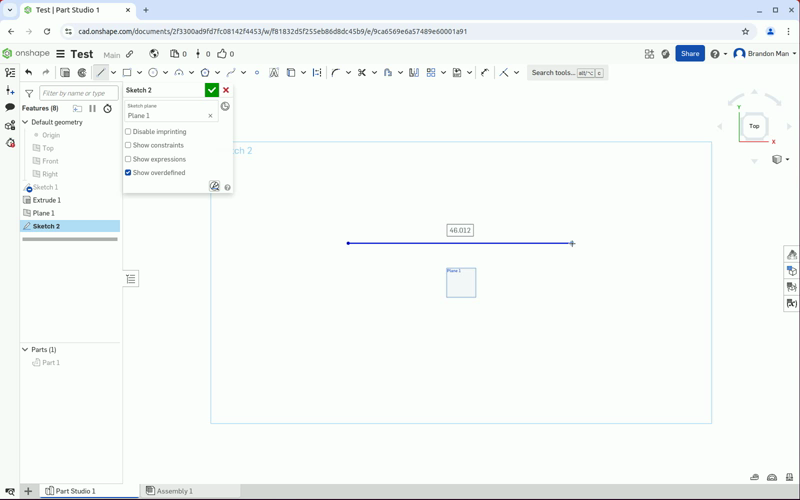
mouse_move(589, 243)
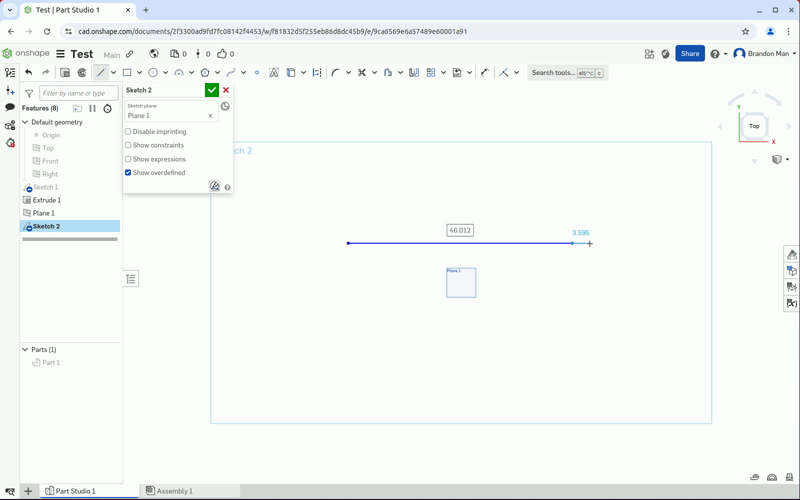
mouse_move(572, 214)
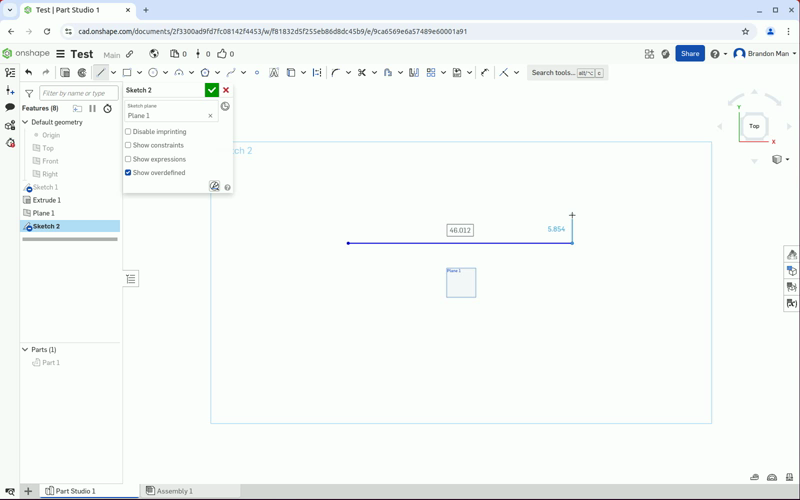
click(572, 214)
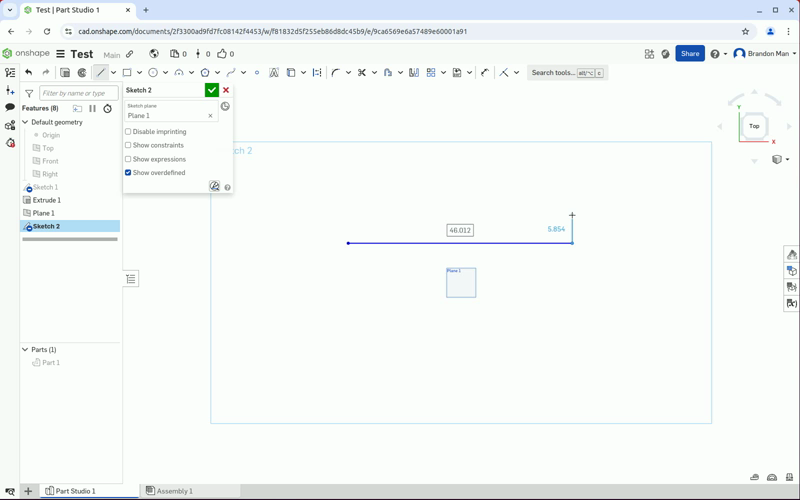
key_up(shift)
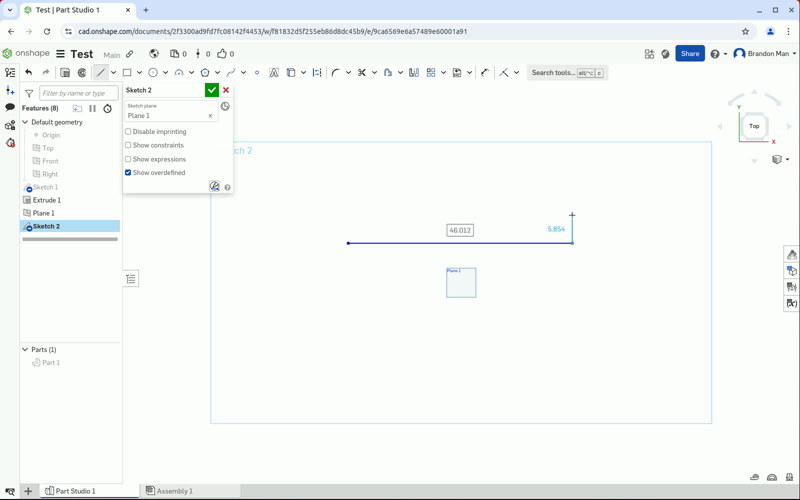
key_down(shift)
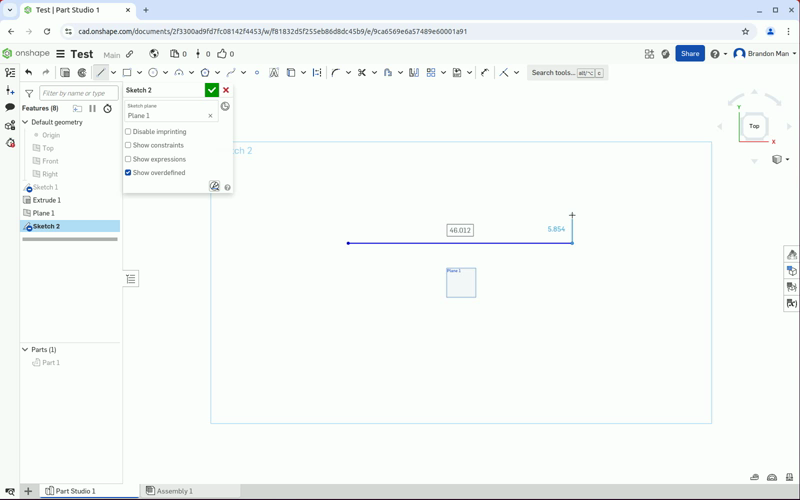
mouse_move(348, 214)
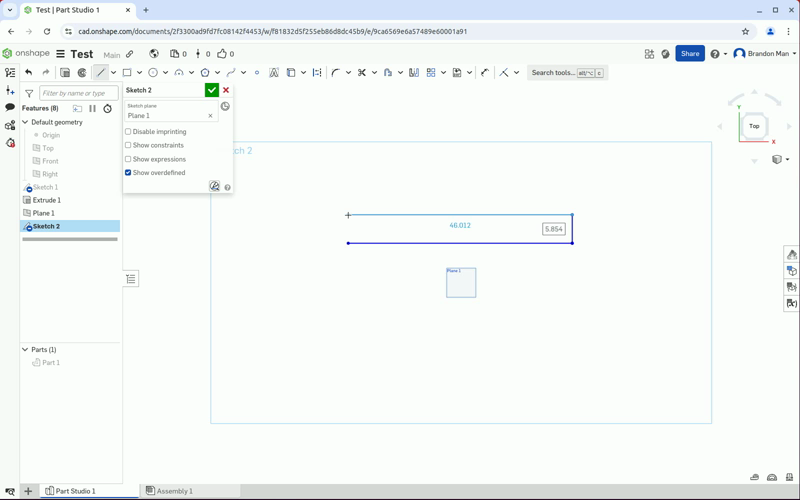
click(348, 214)
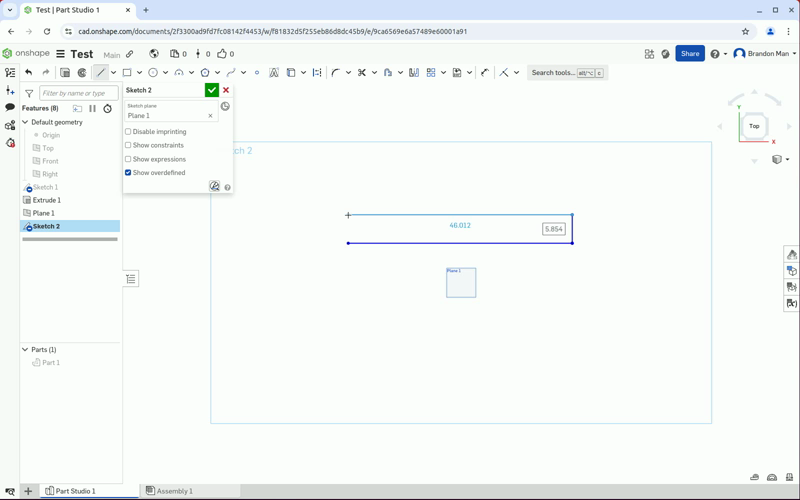
key_up(shift)
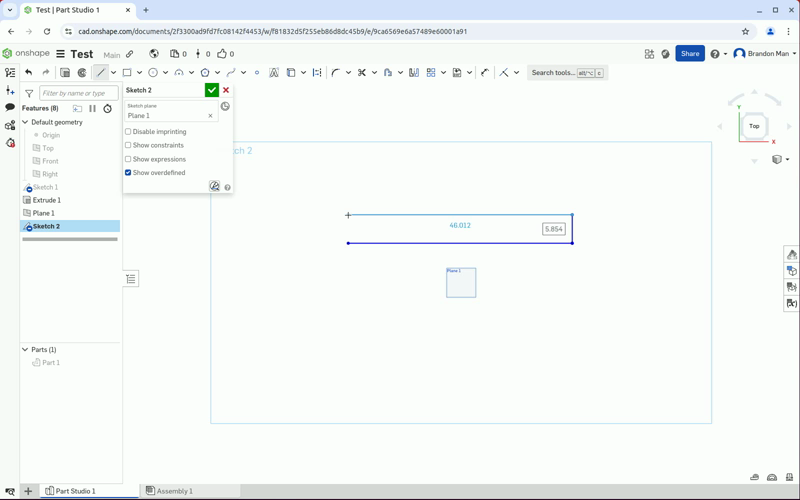
mouse_move(378, 214)
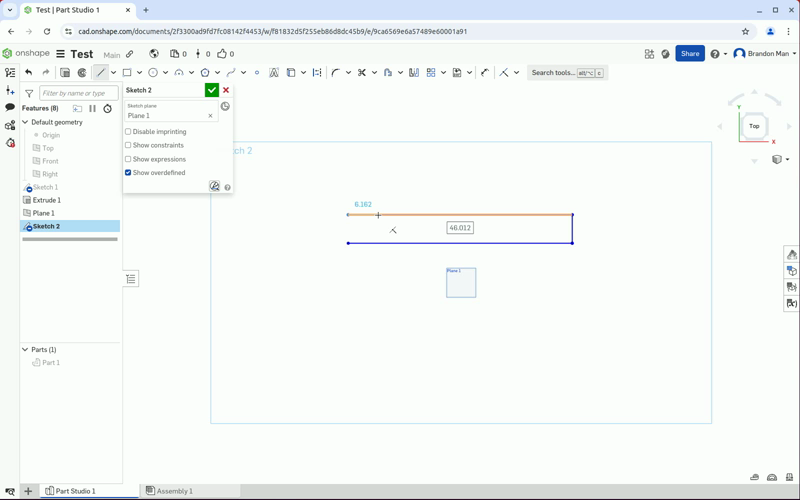
key_down(shift)
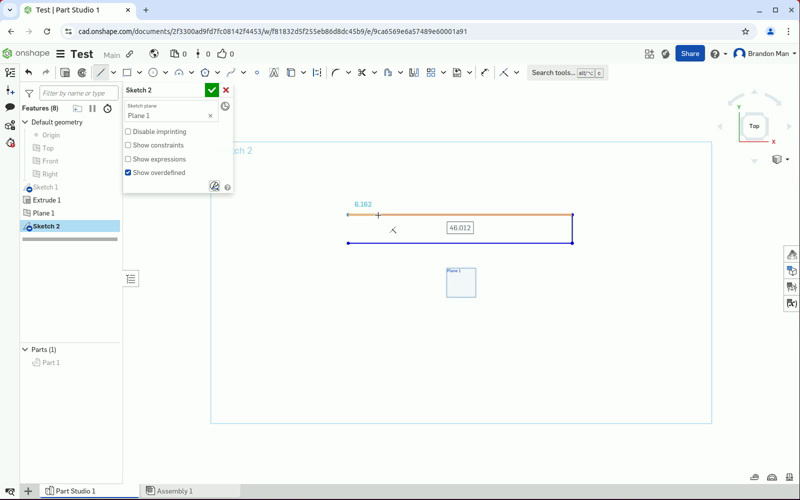
mouse_move(348, 243)
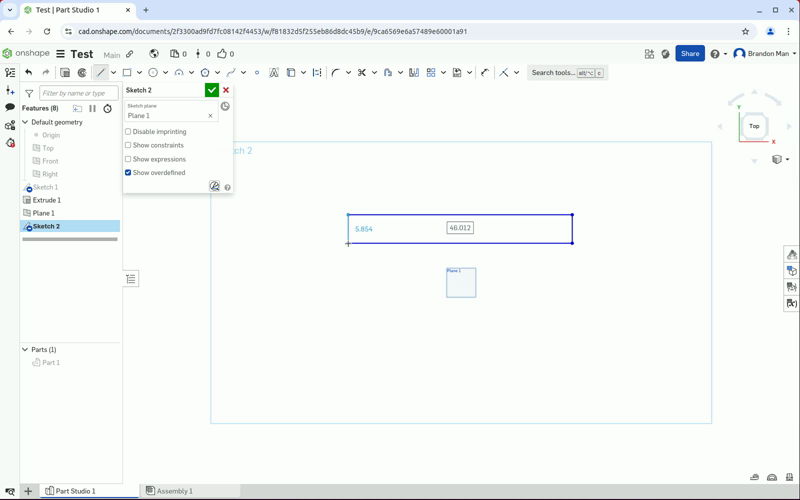
key_up(shift)
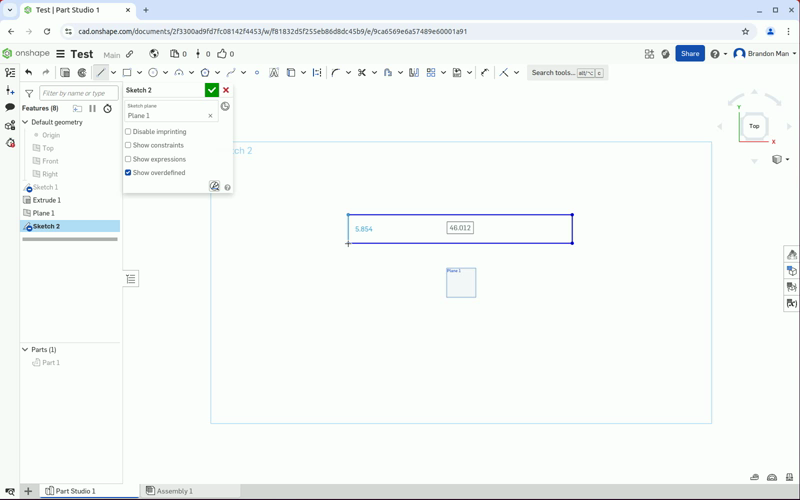
click(348, 243)
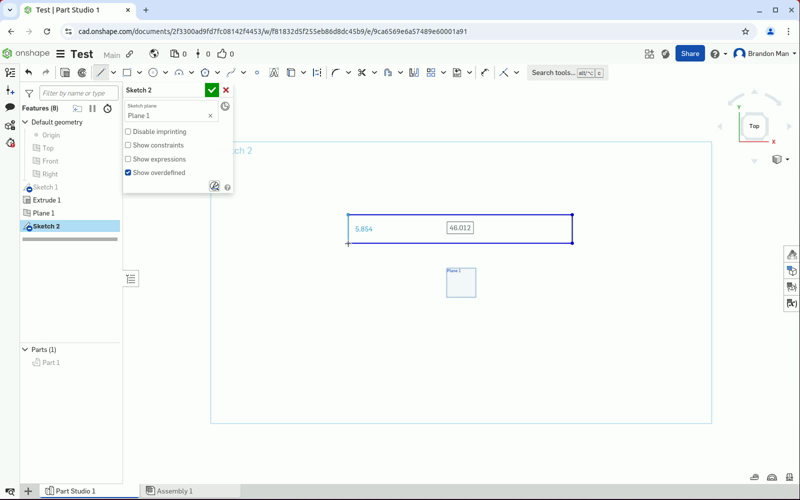
key(esc)
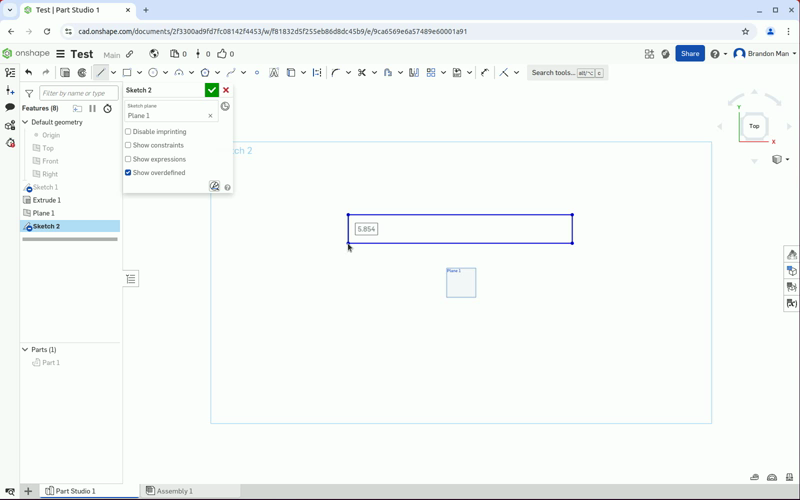
key(c)
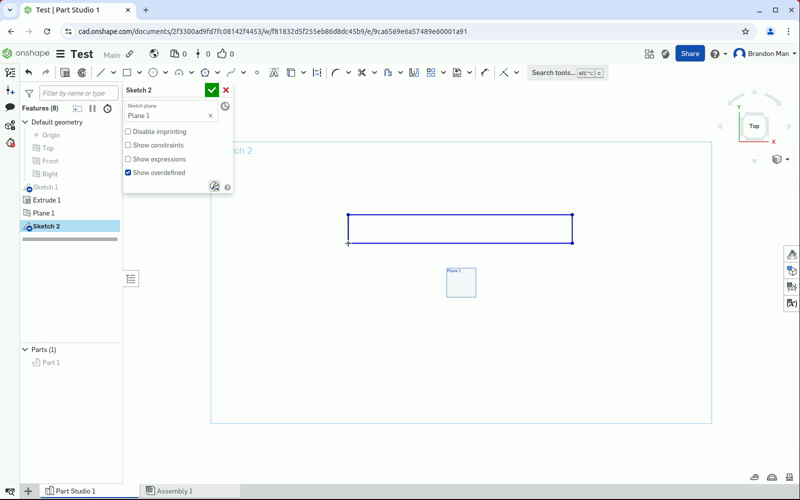
key_down(shift)
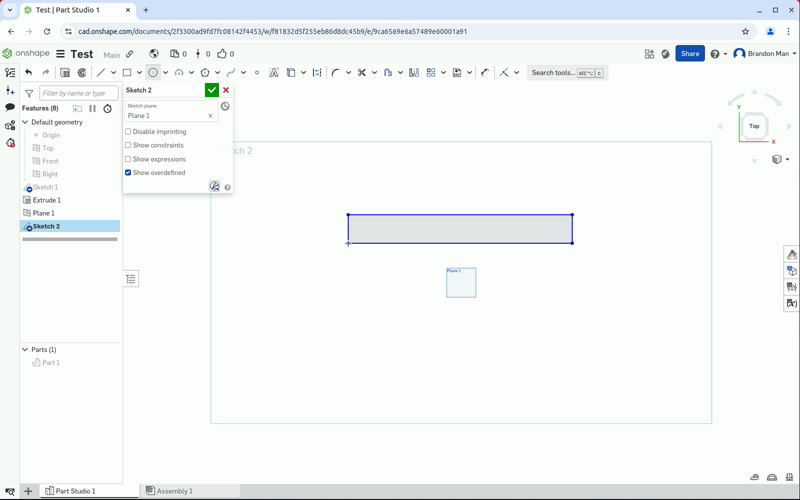
mouse_move(461, 231)
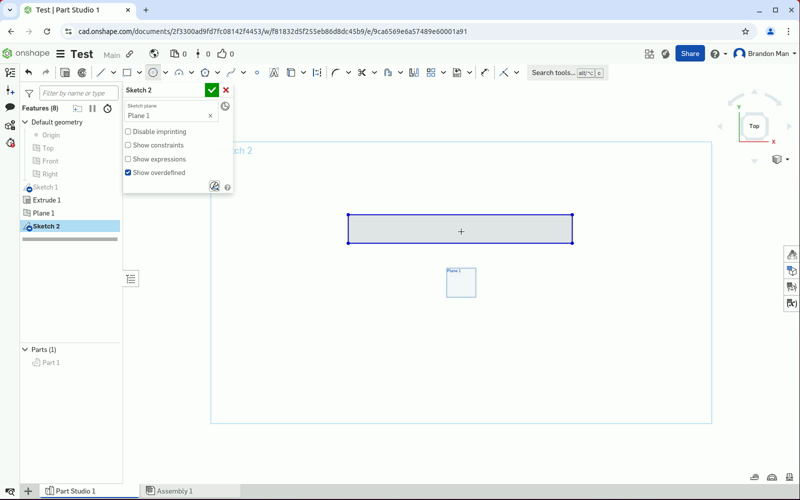
click(461, 231)
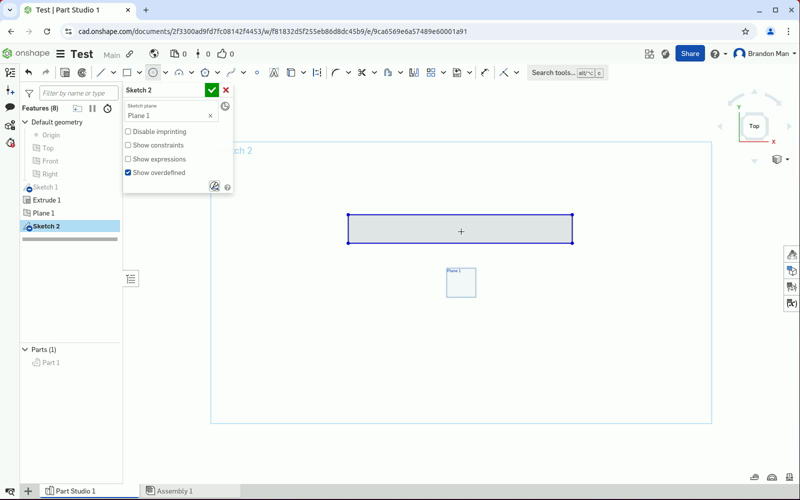
key_up(shift)
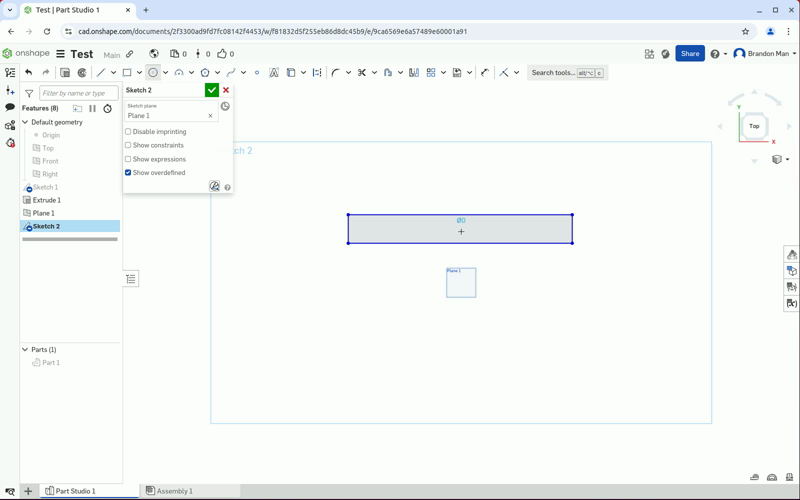
mouse_move(470, 231)
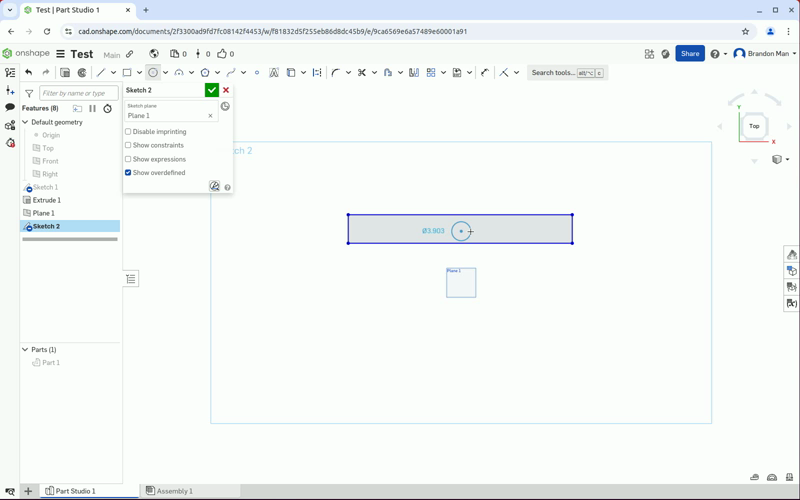
click(470, 231)
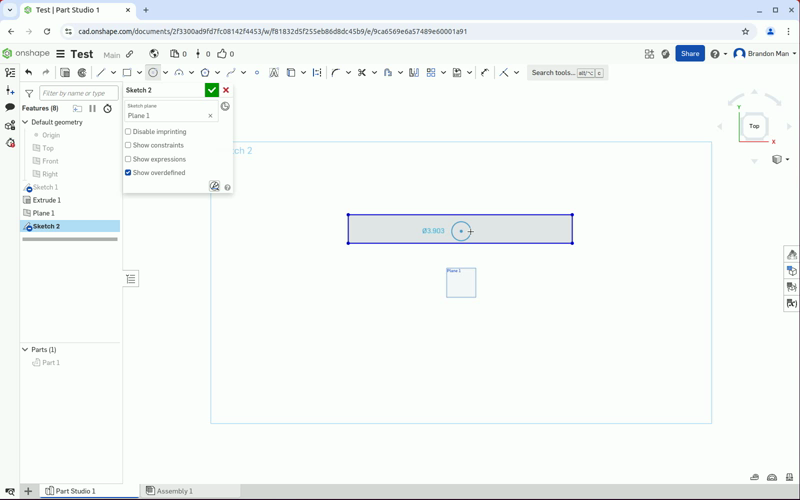
key(esc)
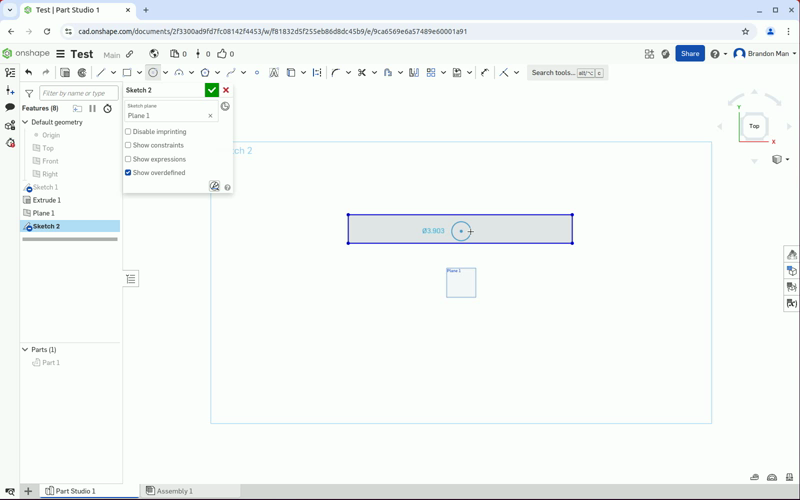
mouse_move(412, 223)
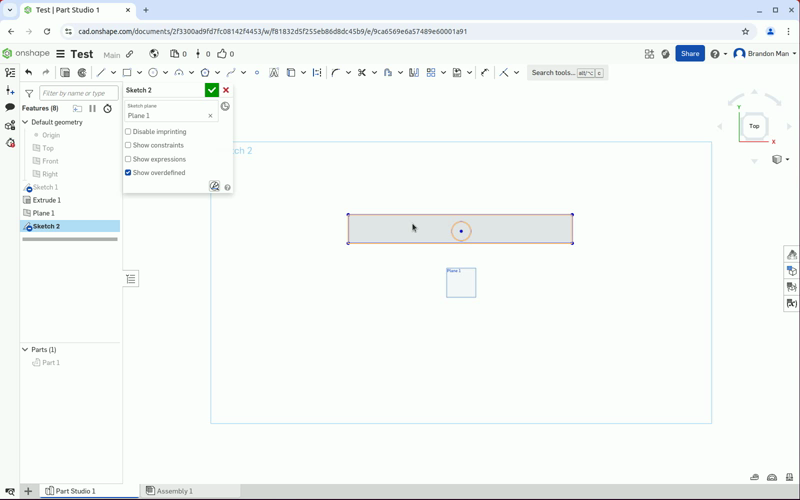
click(412, 223)
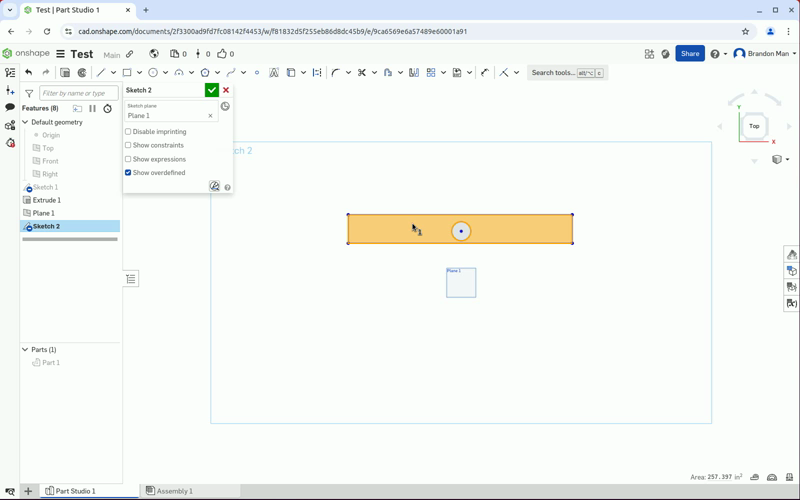
mouse_move(73, 352)
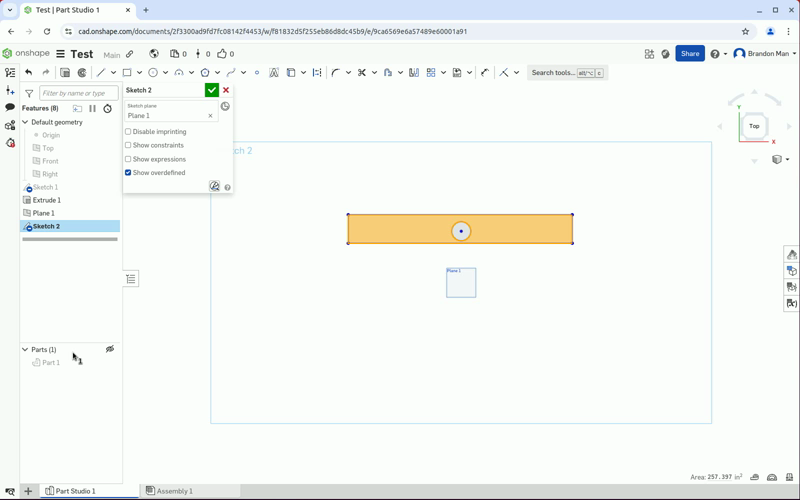
key(shift+y)
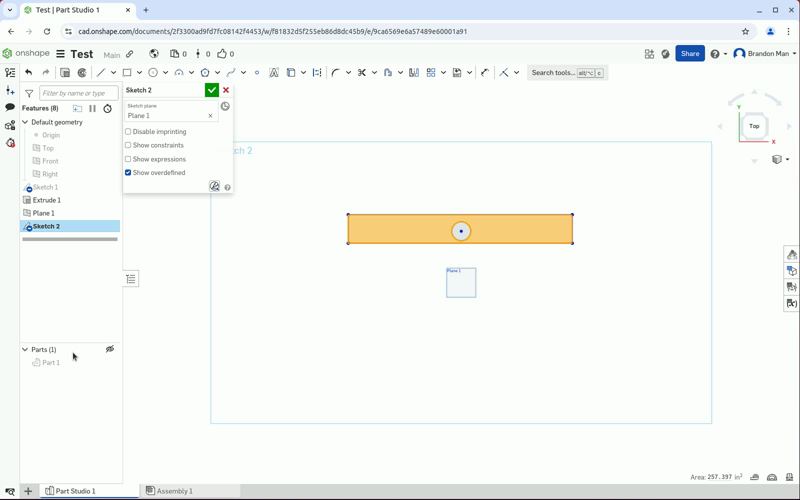
key(shift+e)
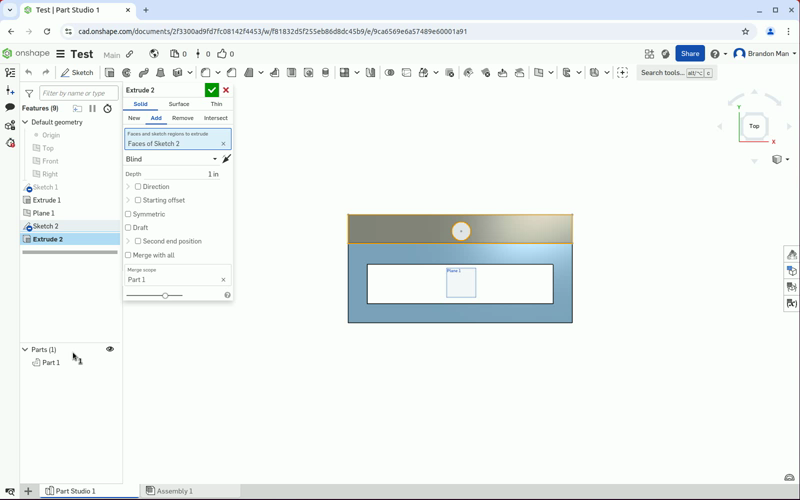
mouse_move(143, 106)
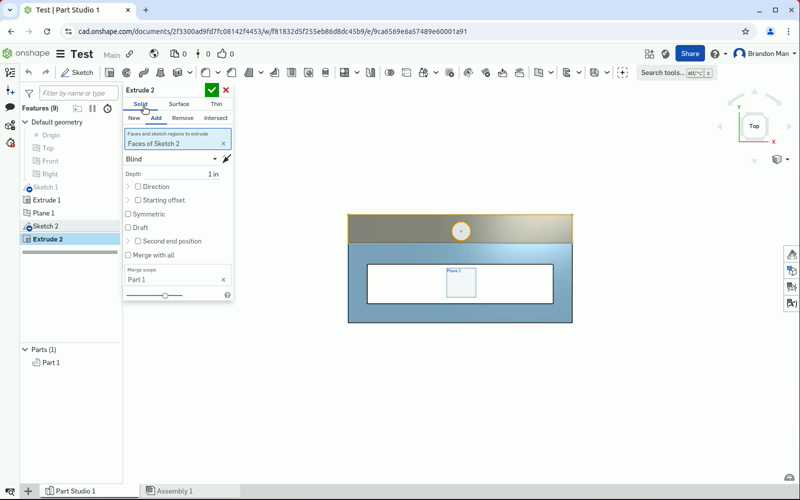
click(143, 106)
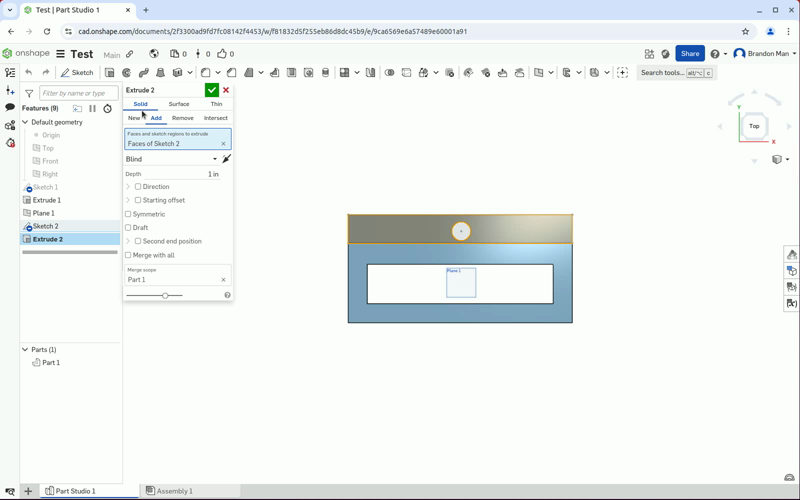
mouse_move(137, 120)
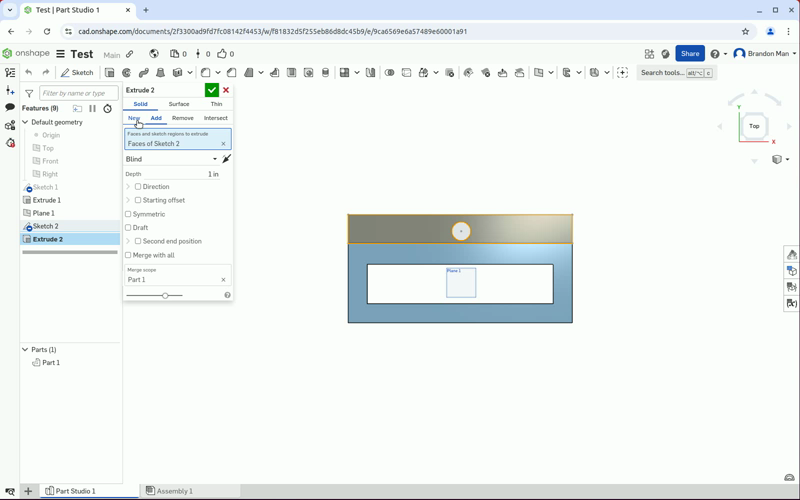
click(137, 120)
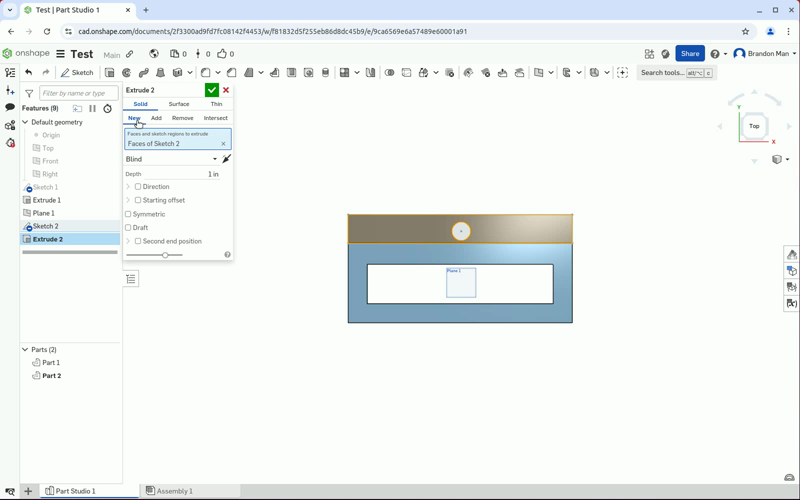
key(tab, 4)
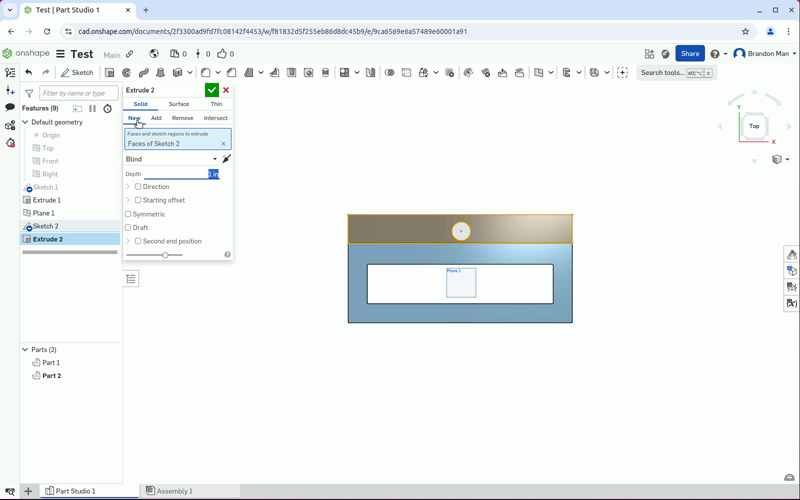
text(-4.092)
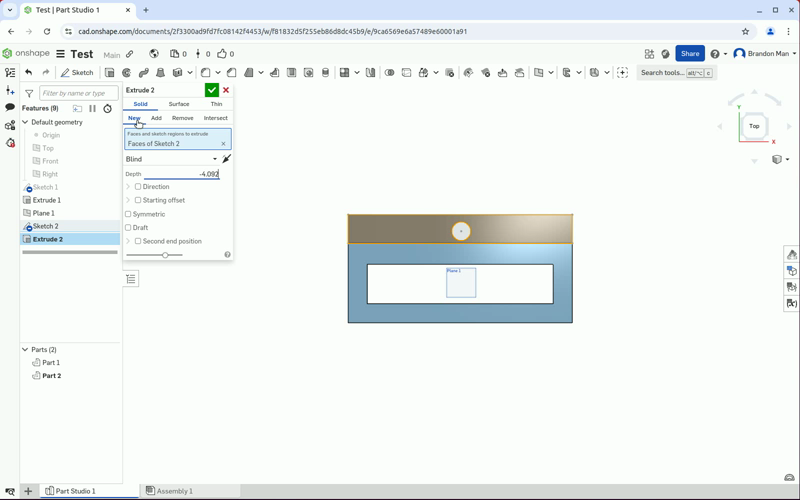
key(enter)
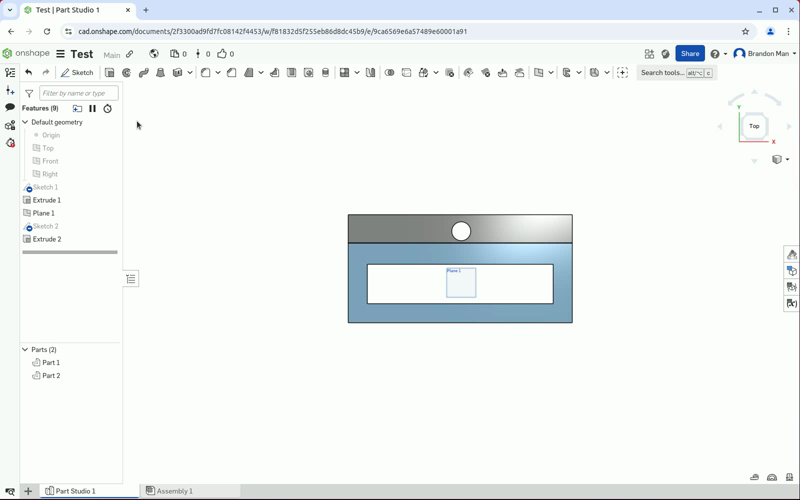
key(shift+h)
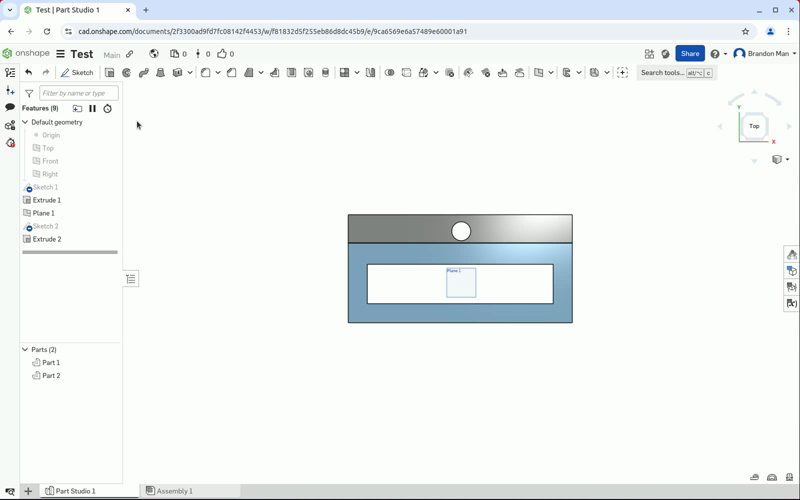
key(shift+h)
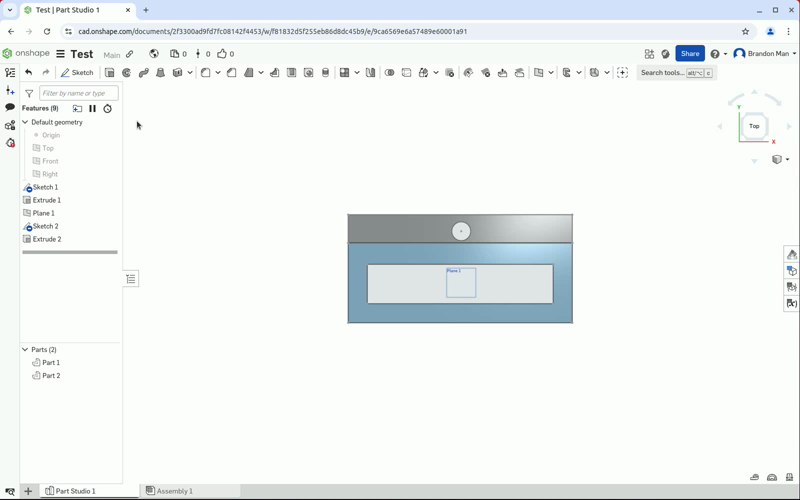
key(shift+7)
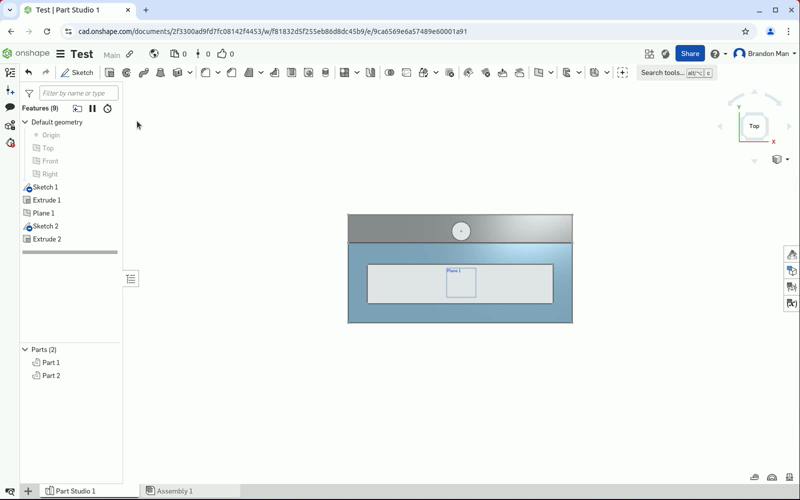
key(up, 3)
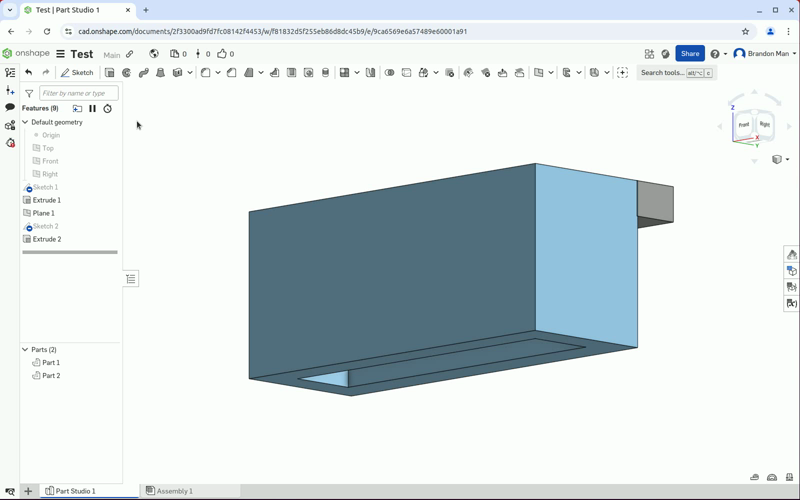
key(left, 3)
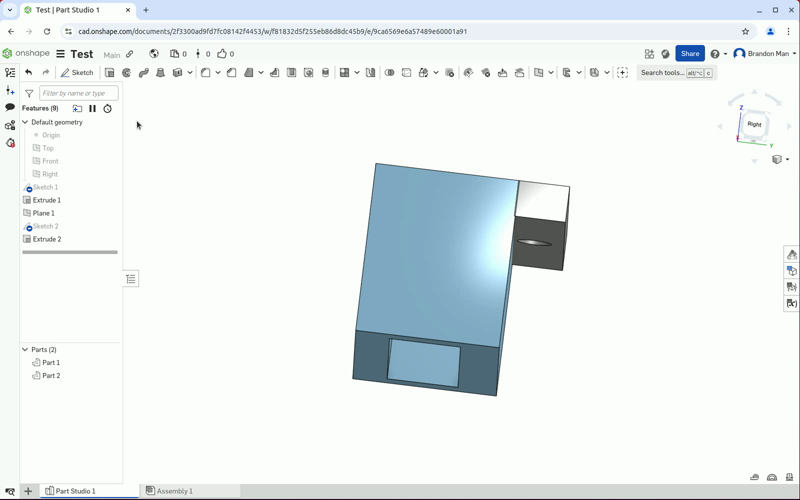
key(right, 3)
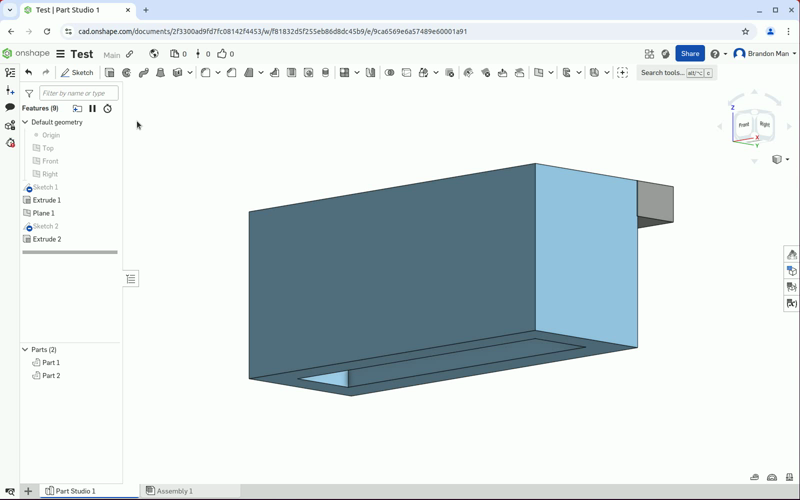
key(down, 3)
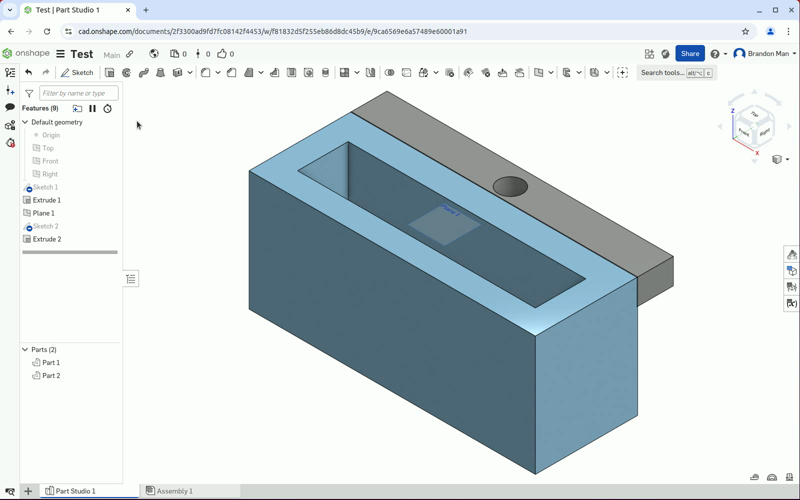
mouse_move(73, 189)
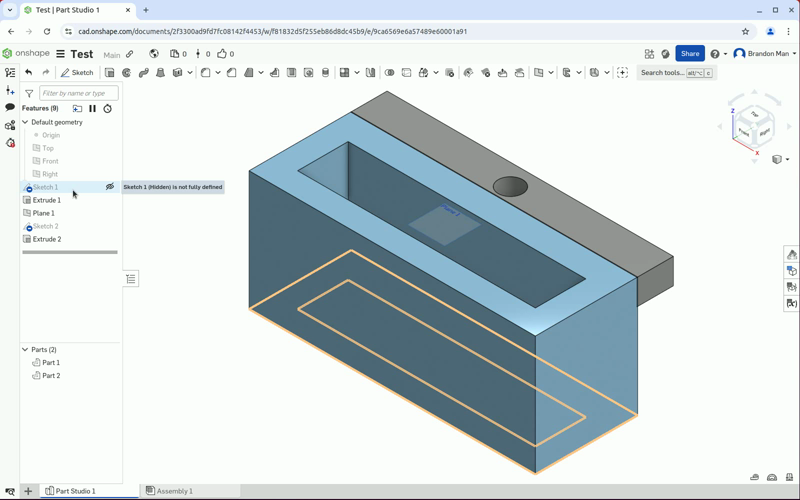
click(73, 189)